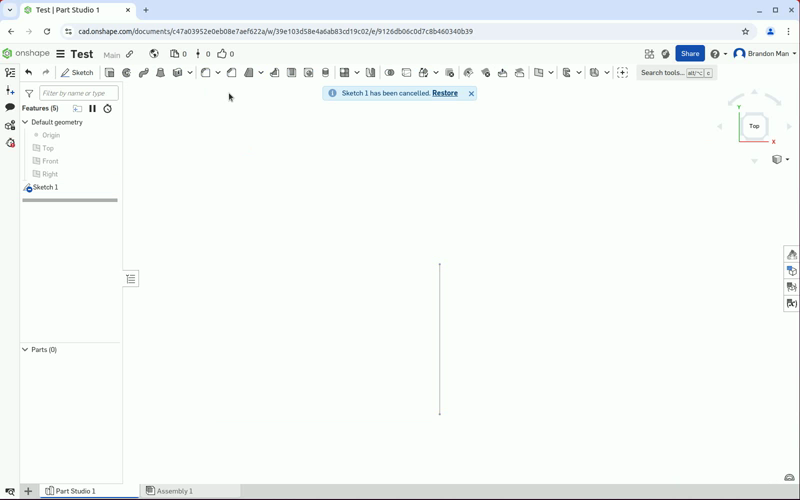
key(shift+h)
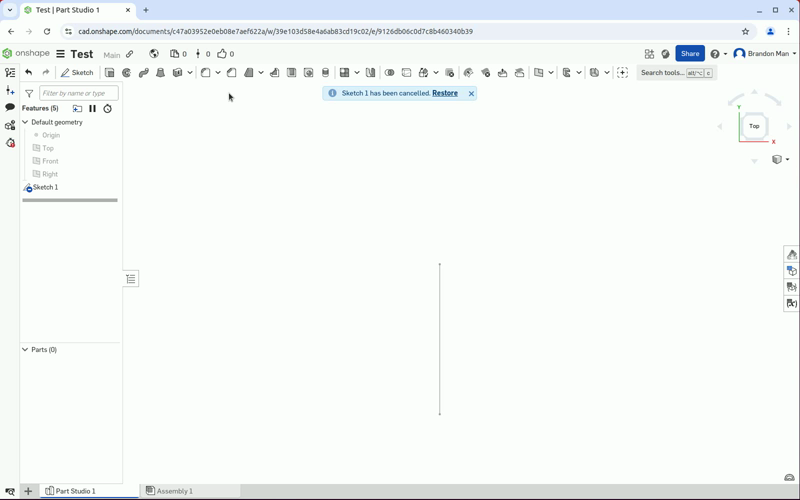
key(shift+s)
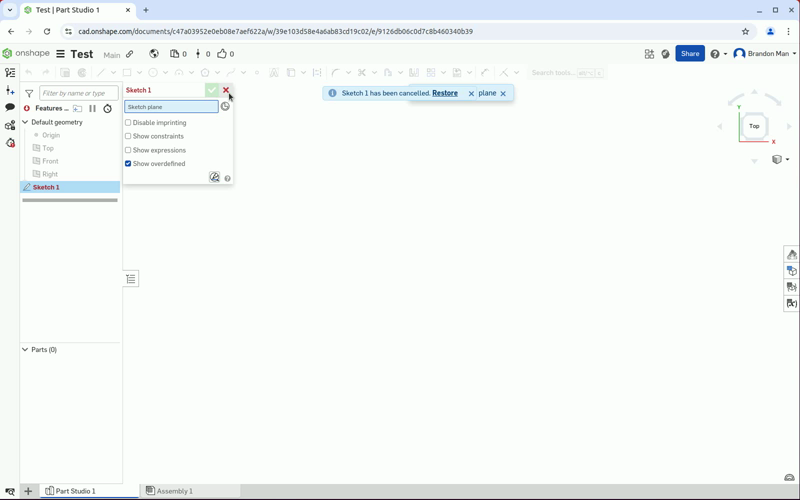
mouse_move(73, 150)
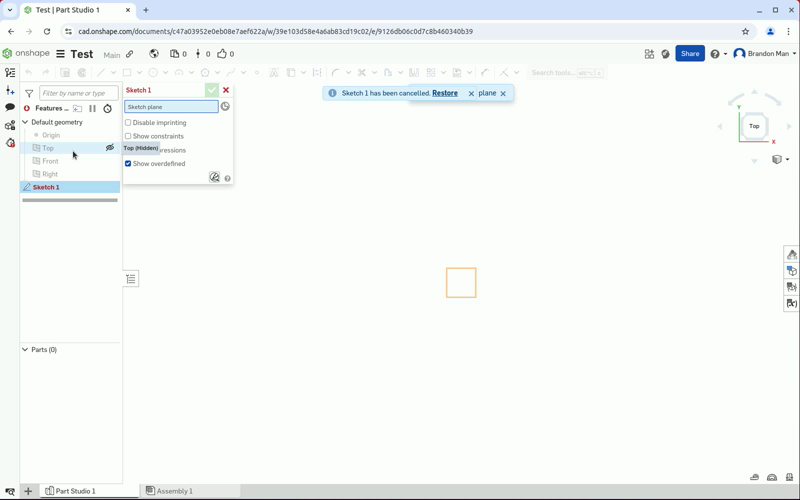
click(73, 150)
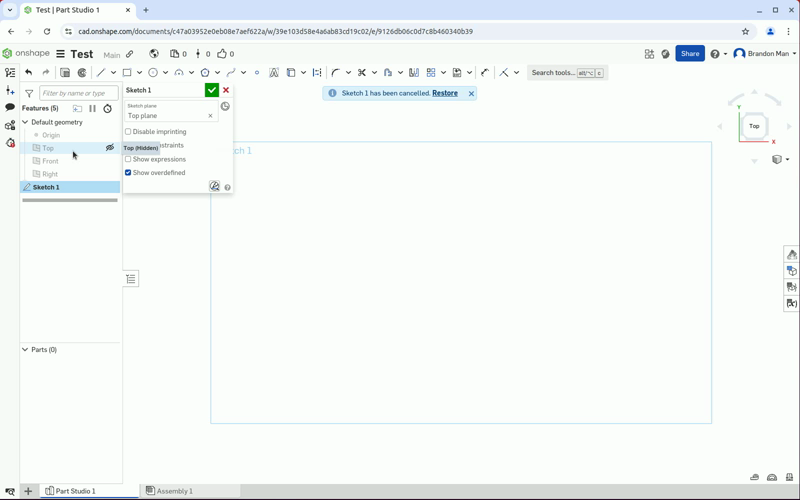
mouse_move(73, 352)
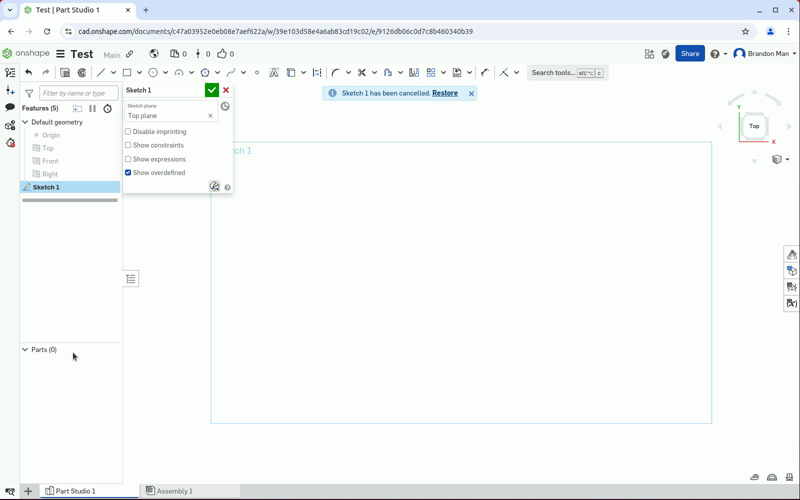
key(y)
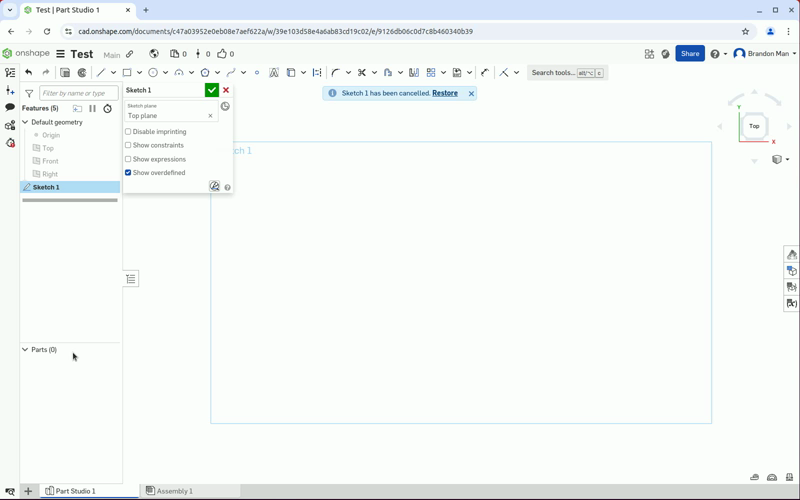
key(l)
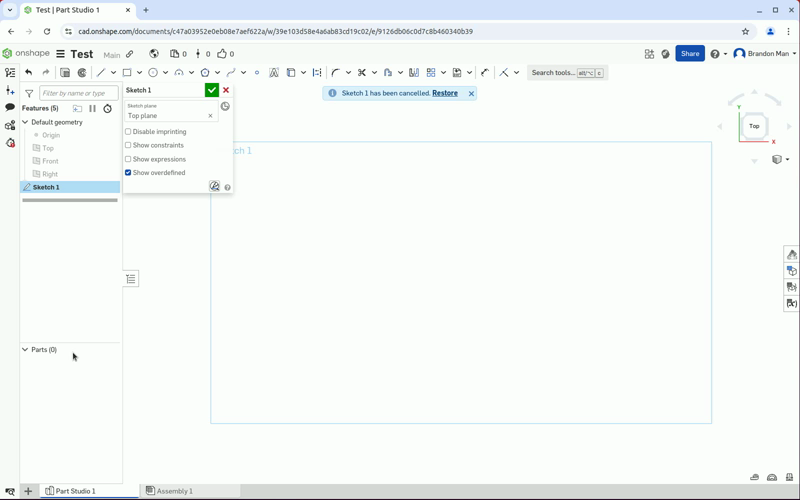
key_down(shift)
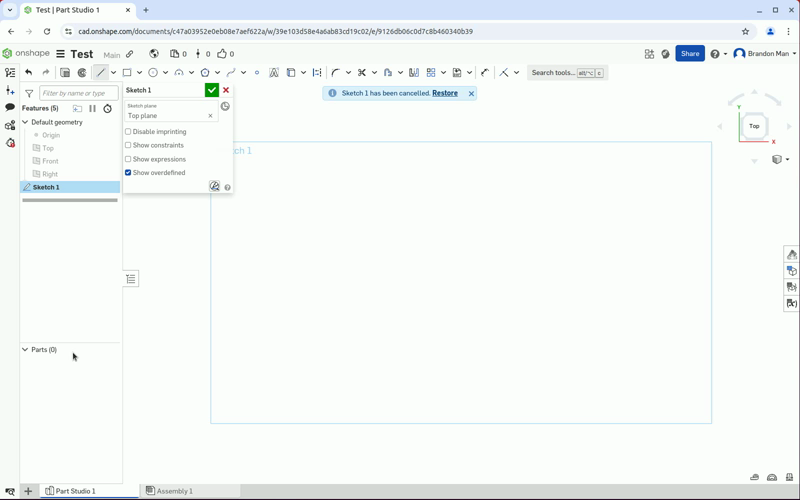
mouse_move(385, 357)
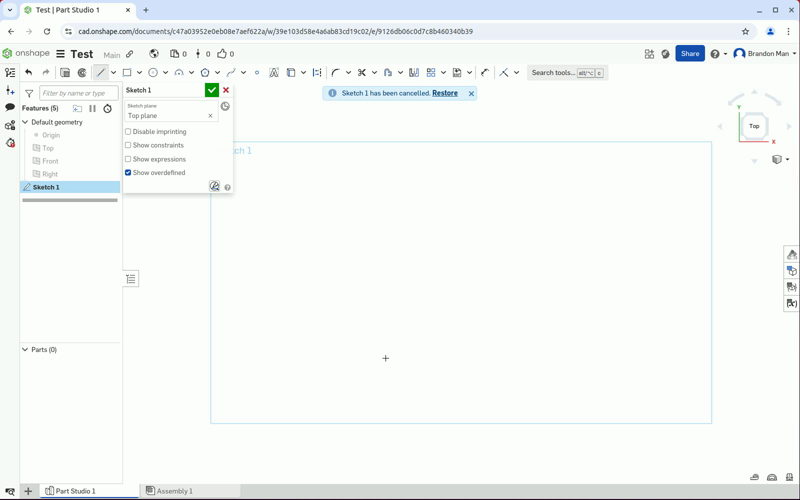
click(385, 357)
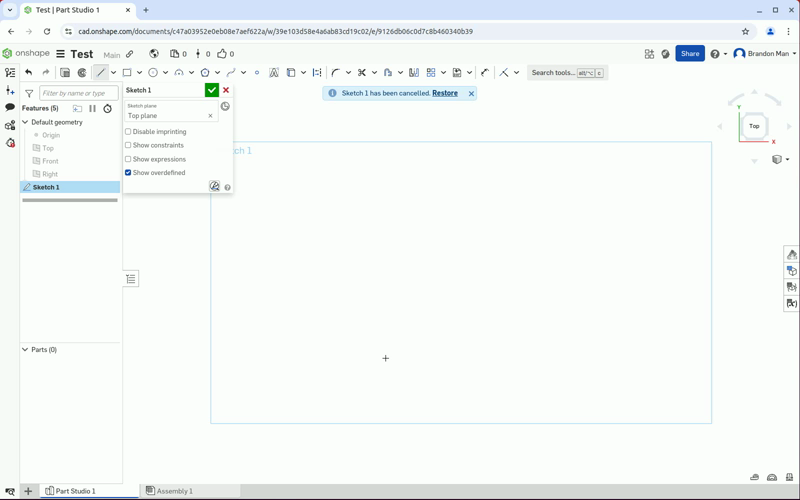
key_up(shift)
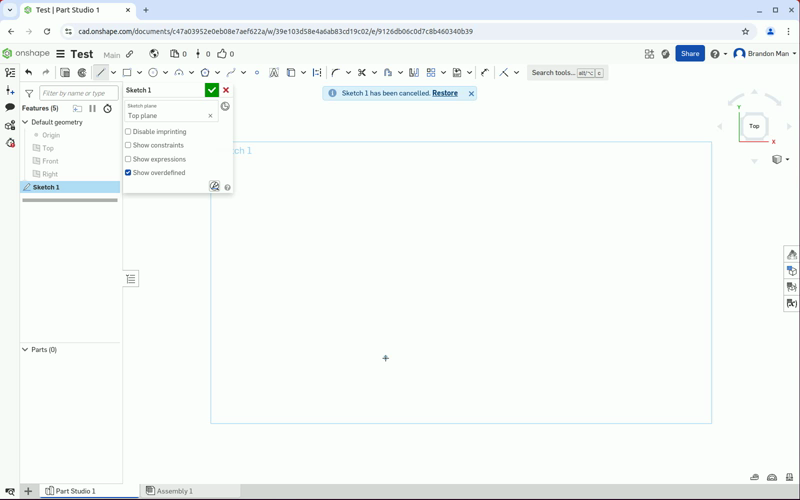
key_down(shift)
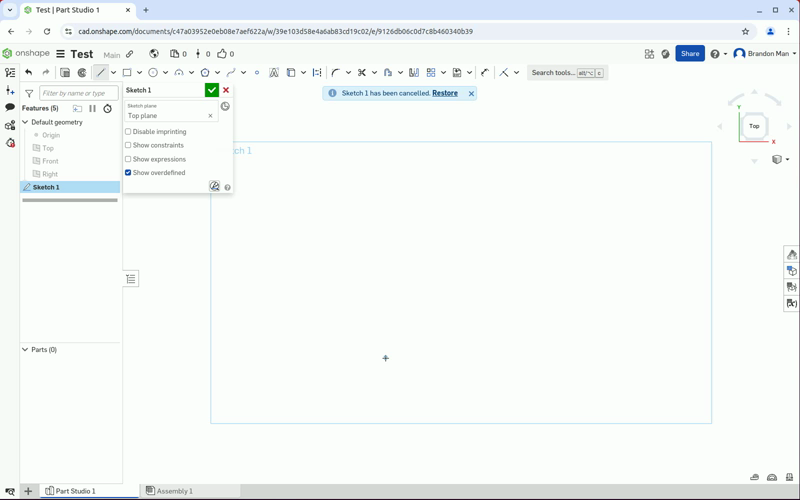
mouse_move(535, 357)
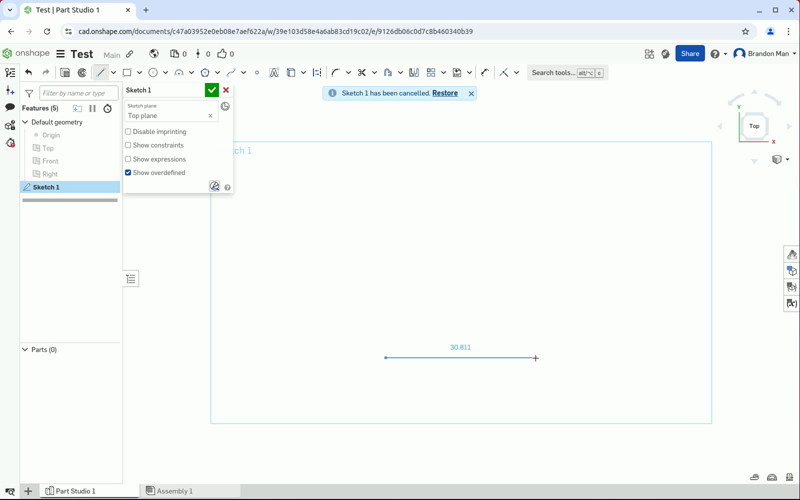
click(535, 357)
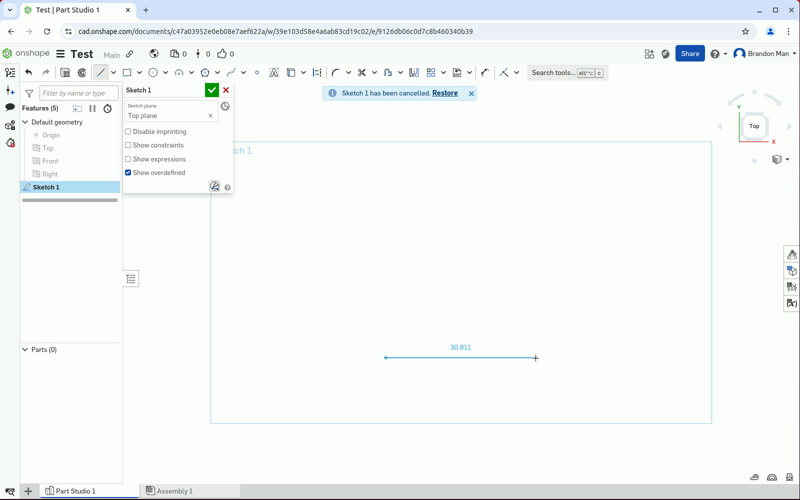
key_up(shift)
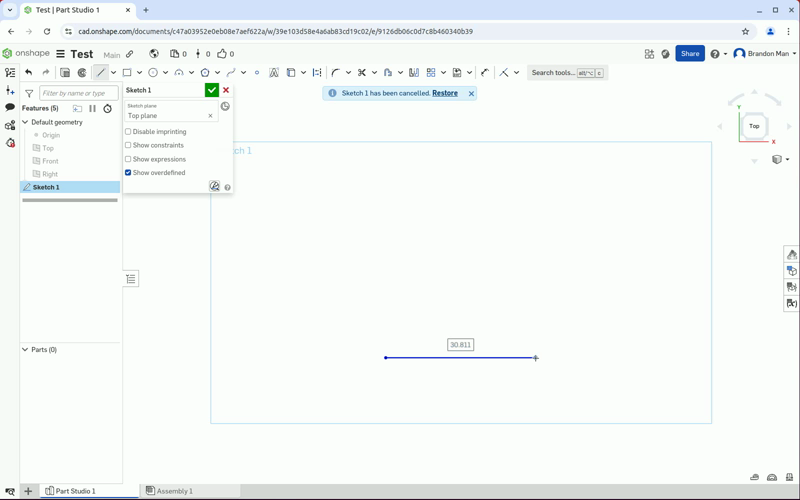
key_down(shift)
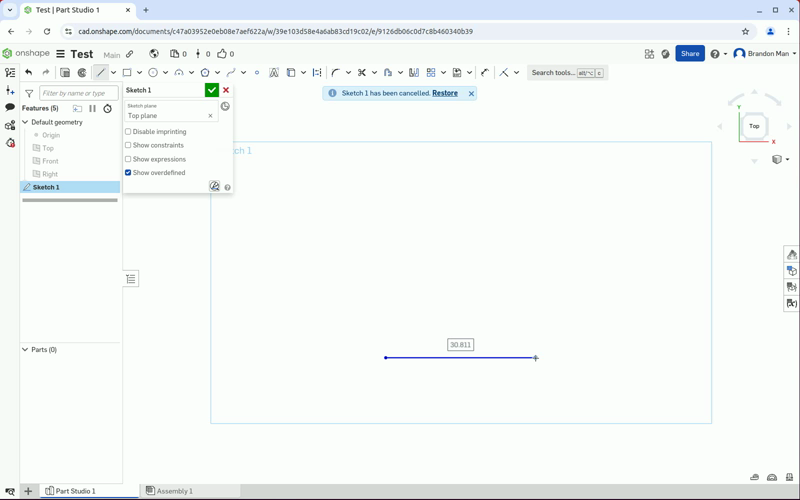
mouse_move(535, 208)
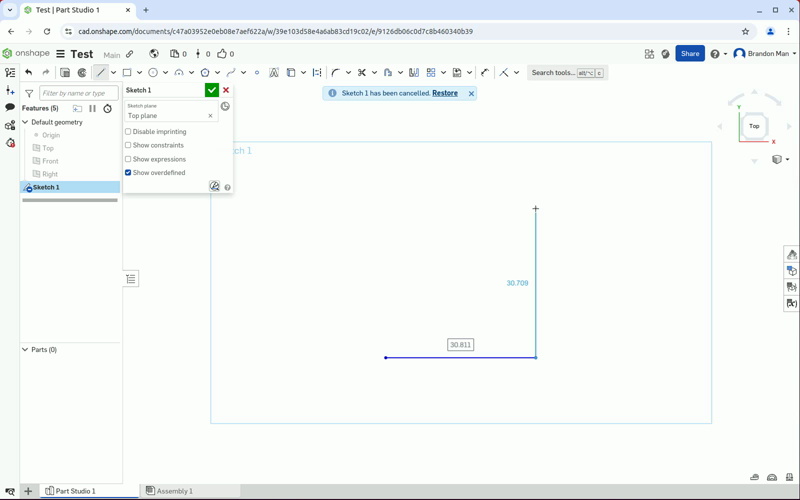
click(535, 208)
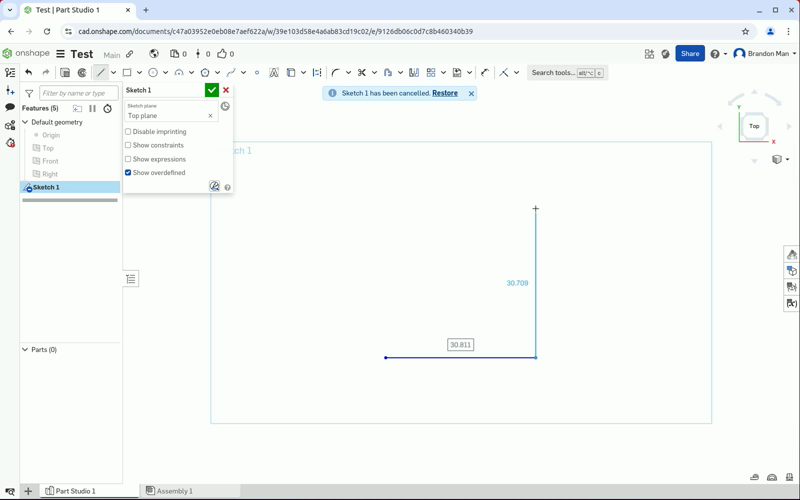
key_up(shift)
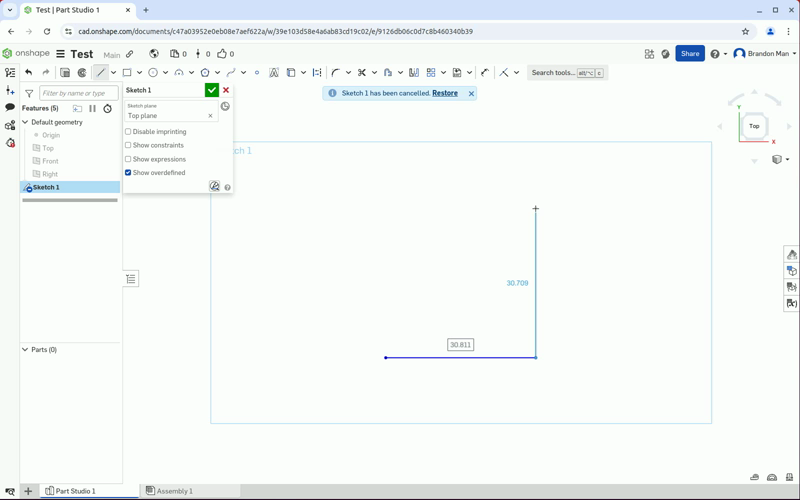
key_down(shift)
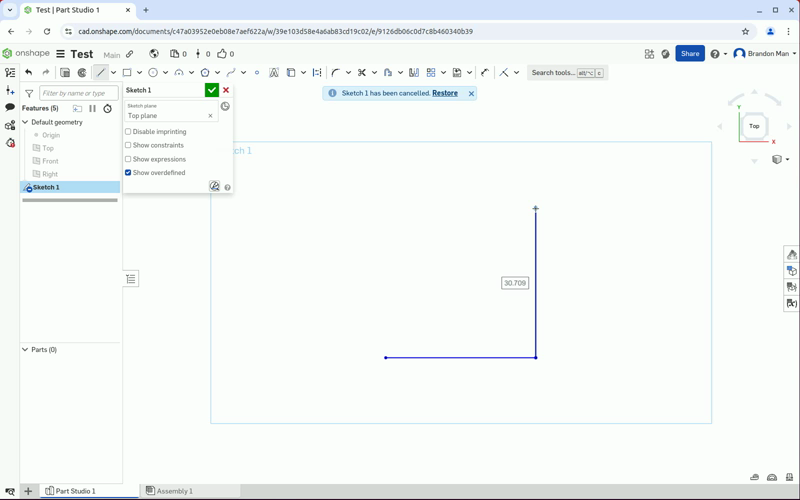
mouse_move(385, 208)
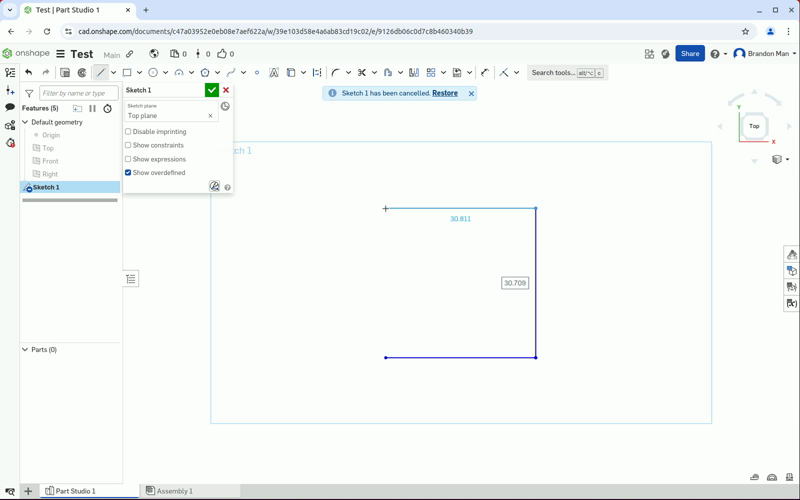
click(385, 208)
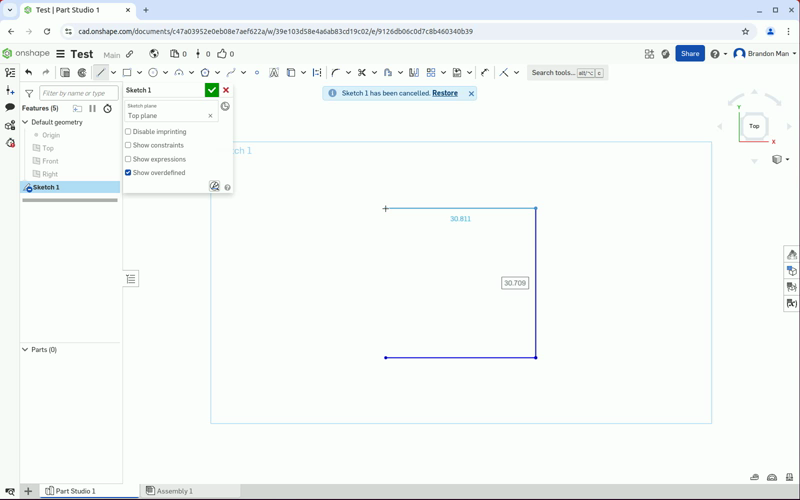
key_up(shift)
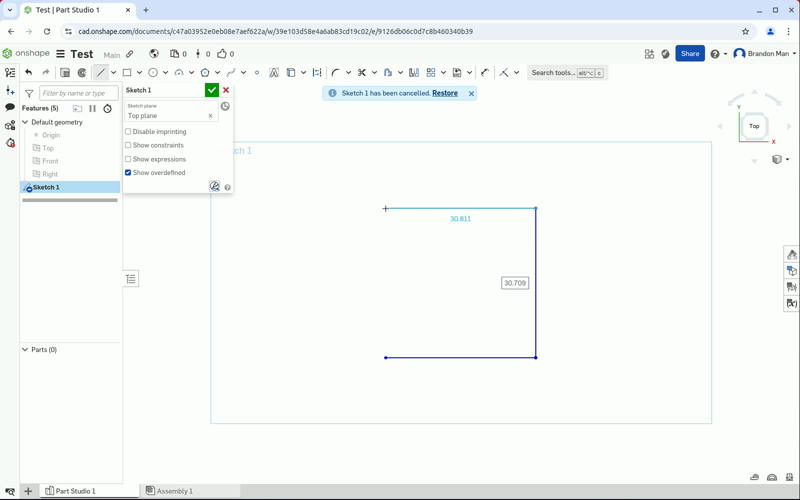
key_down(shift)
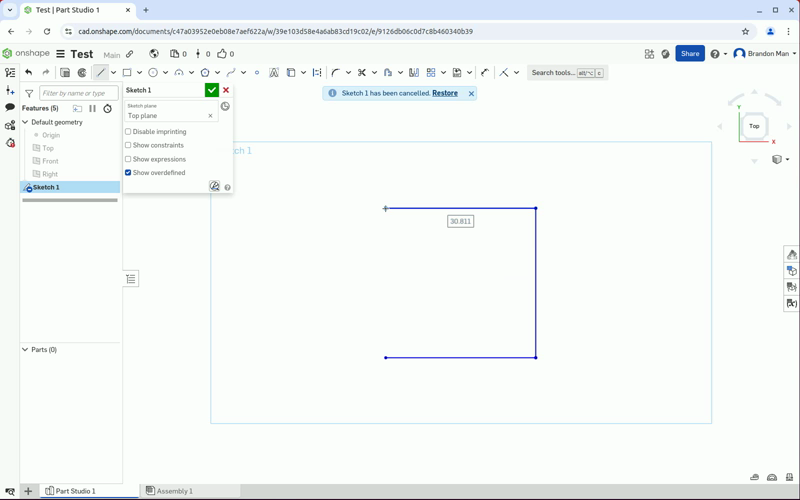
mouse_move(385, 357)
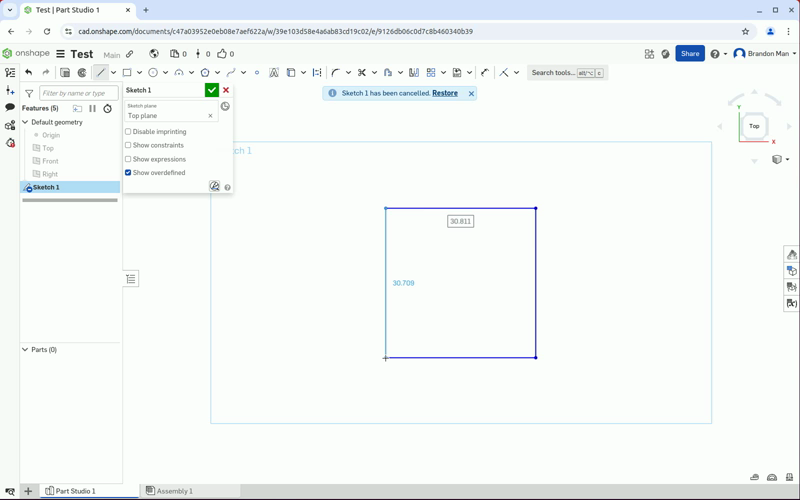
key_up(shift)
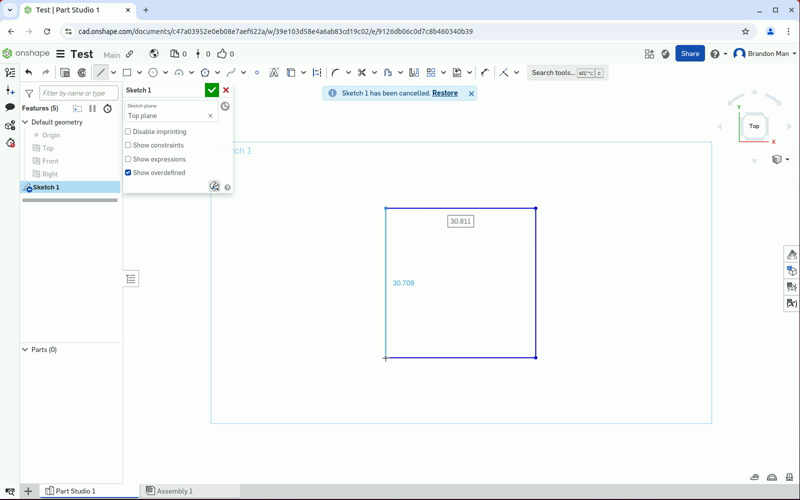
click(385, 357)
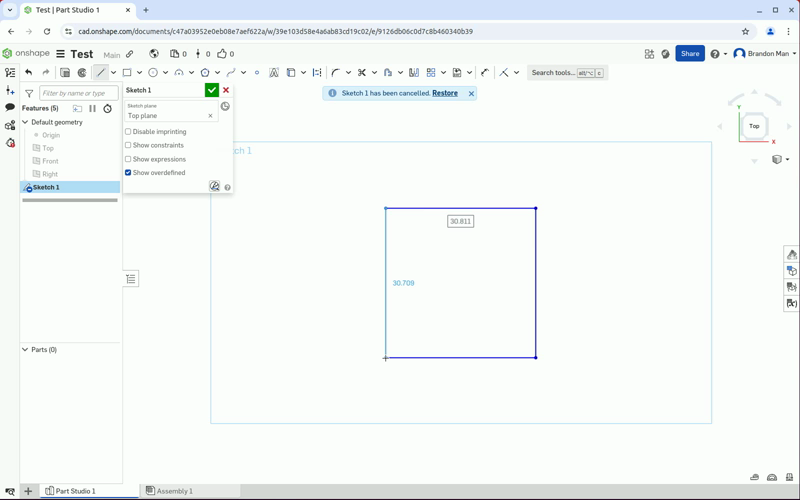
key(esc)
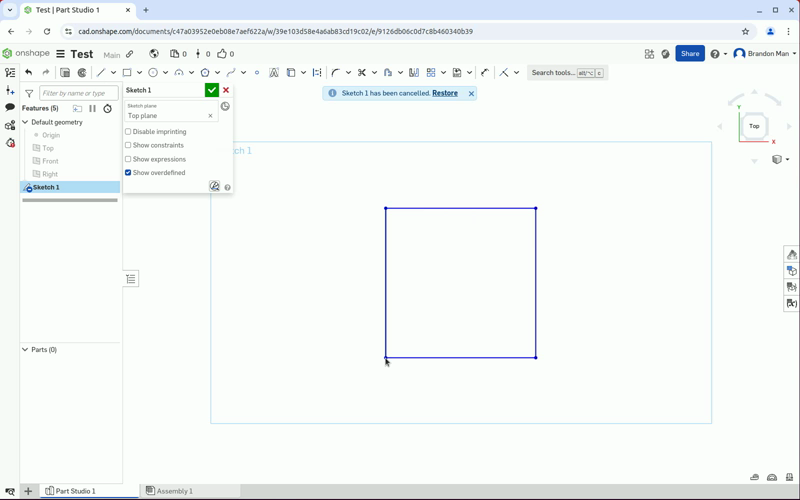
mouse_move(481, 275)
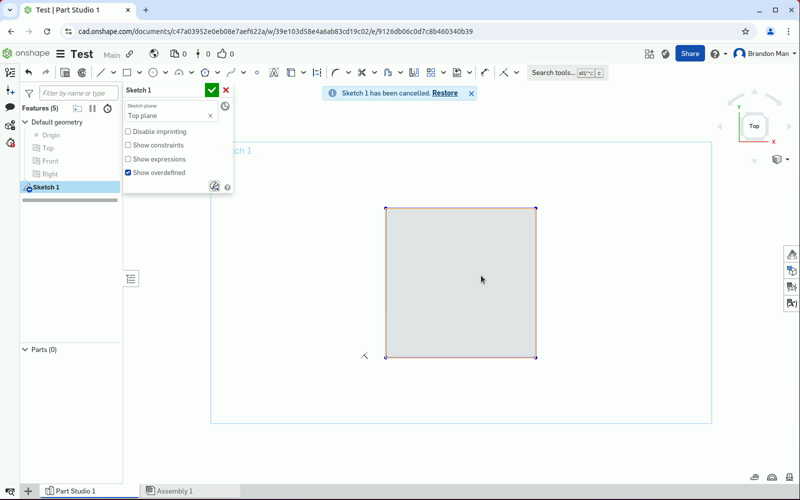
click(481, 275)
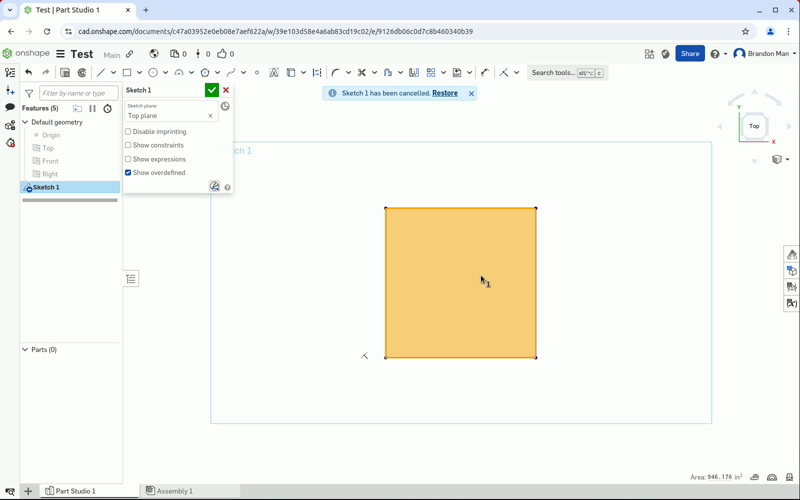
mouse_move(73, 352)
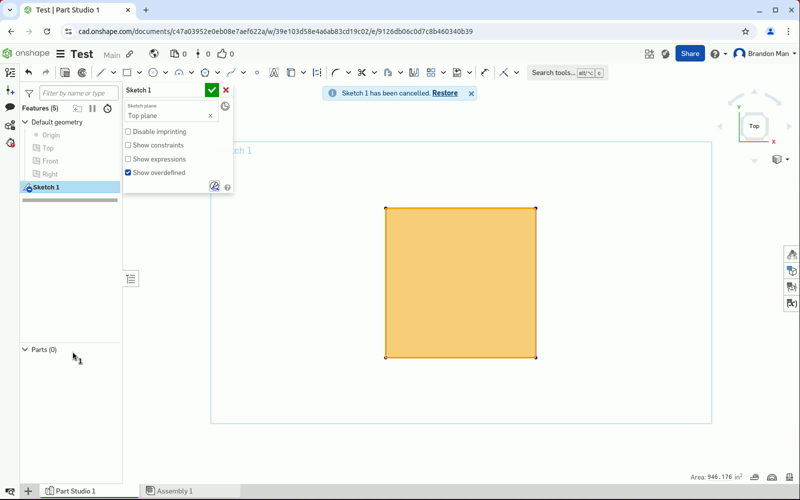
key(shift+y)
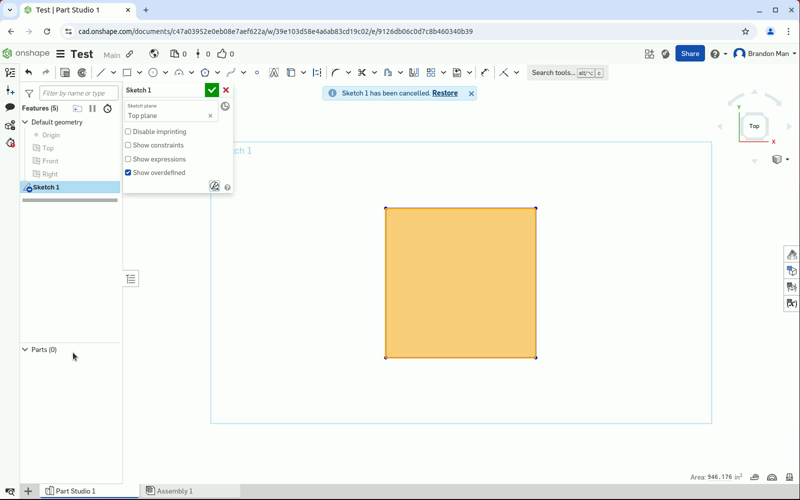
key(shift+e)
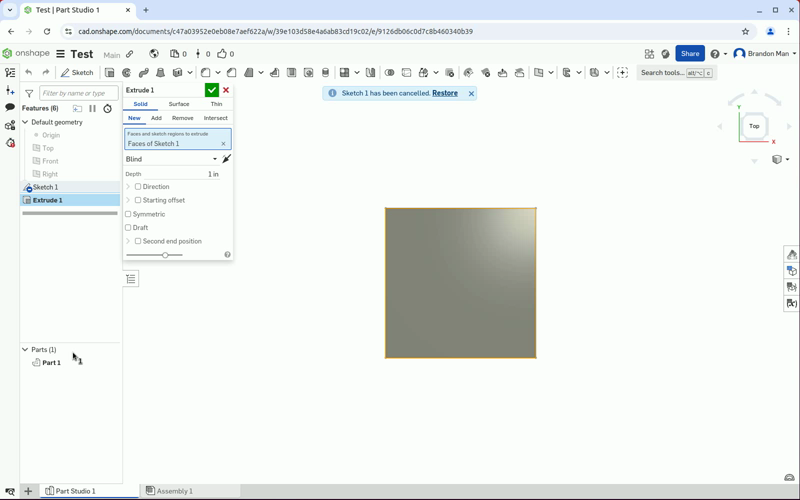
mouse_move(143, 106)
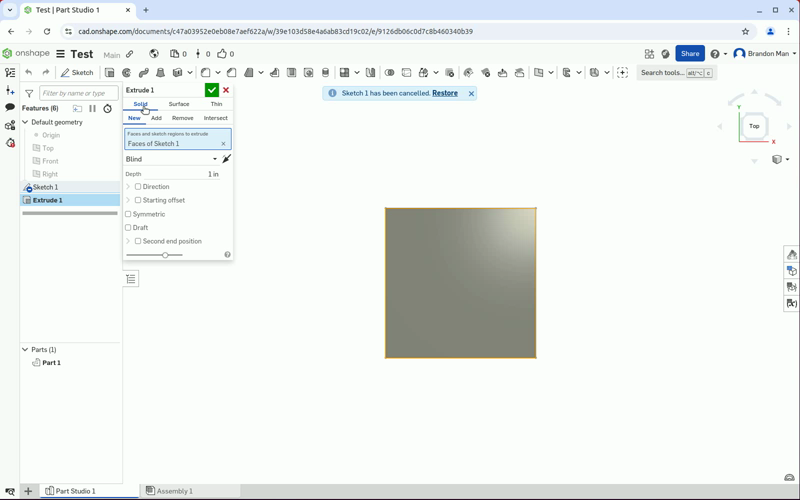
click(143, 106)
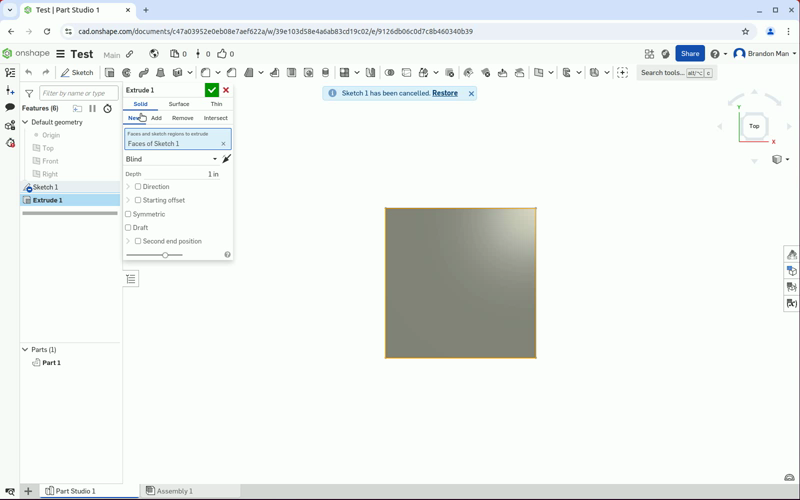
mouse_move(137, 120)
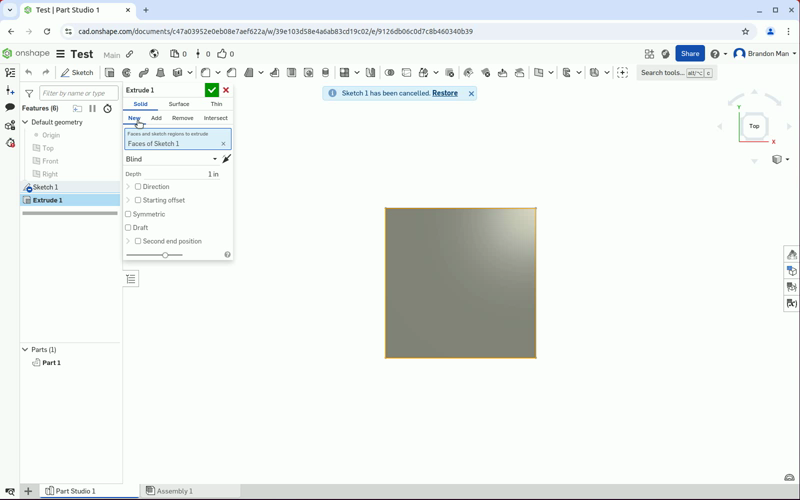
click(137, 120)
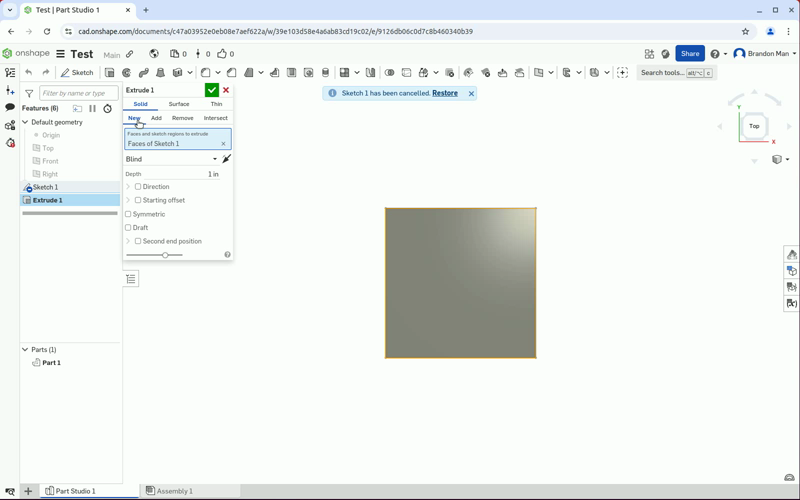
key(tab, 4)
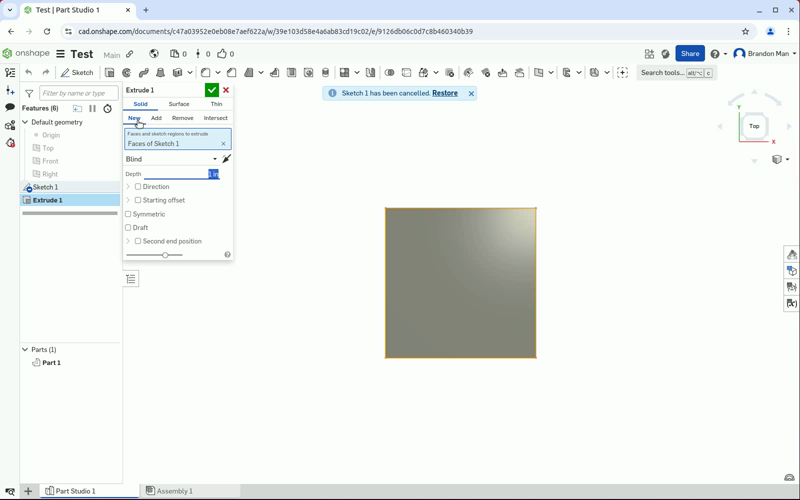
text(-10.351)
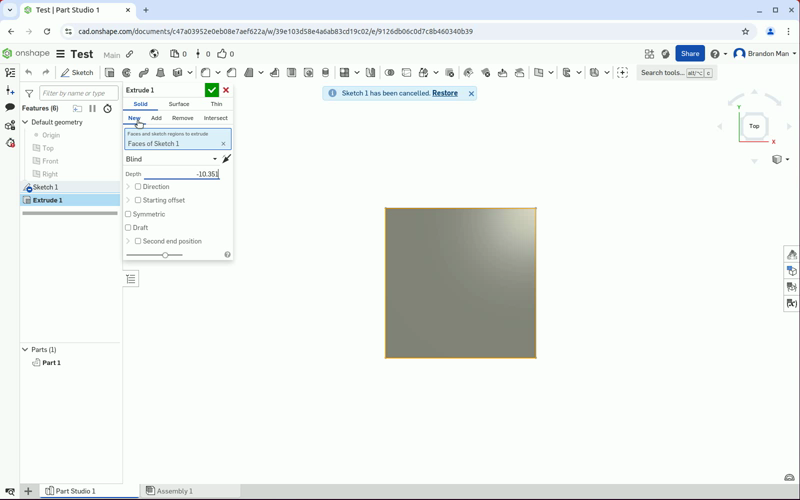
key(enter)
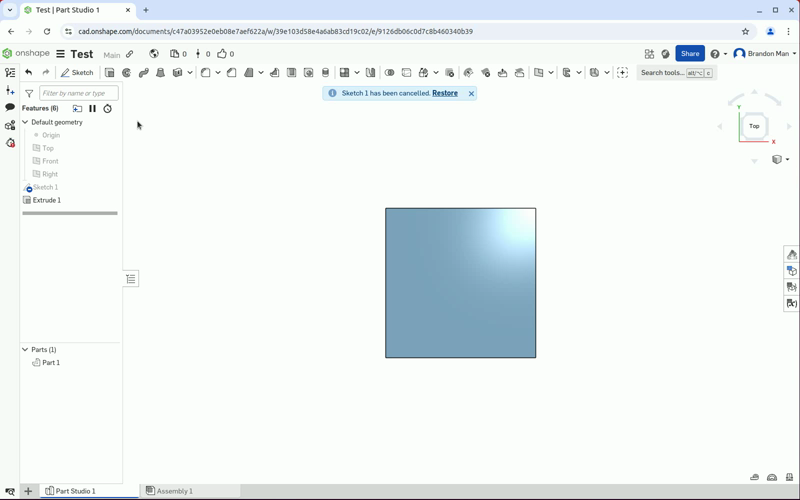
key(shift+h)
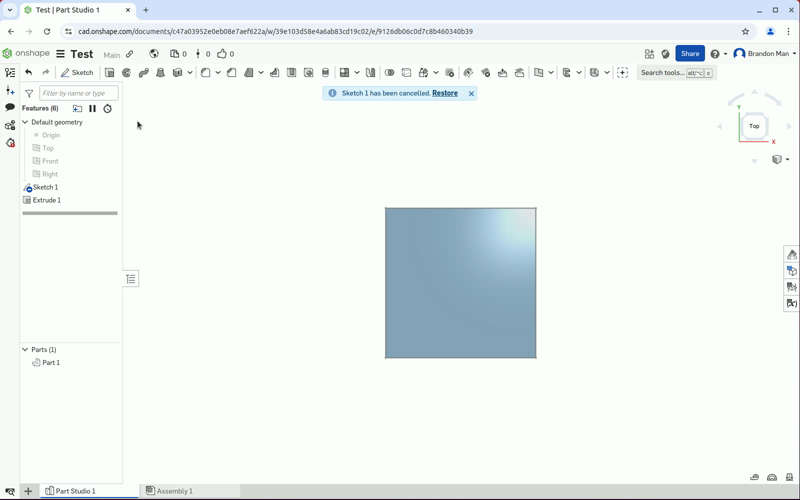
key(shift+h)
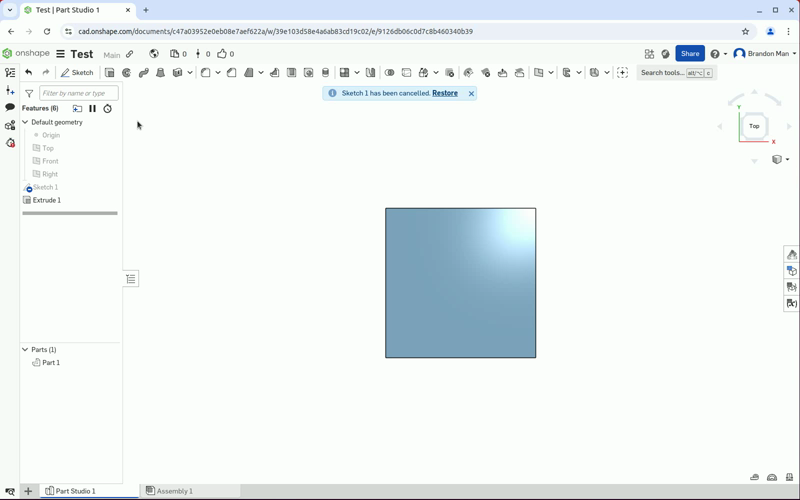
mouse_move(73, 189)
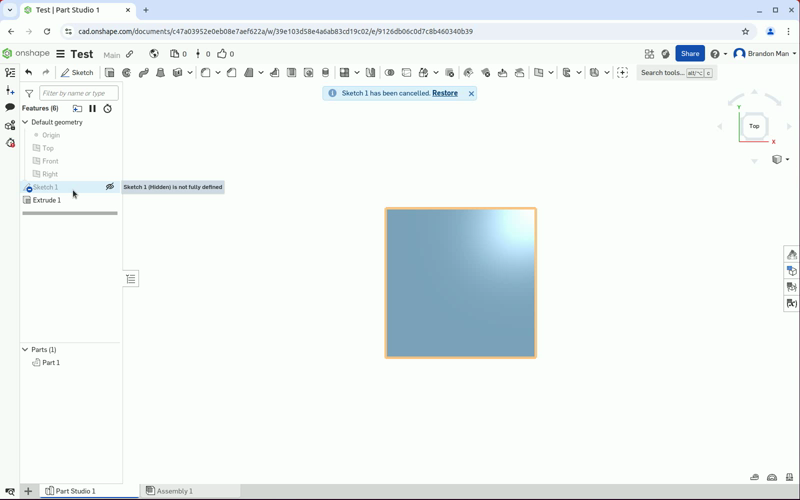
click(73, 189)
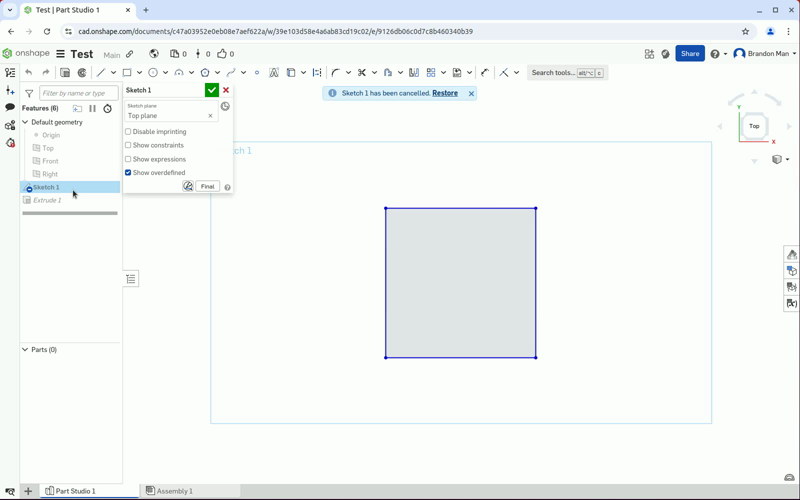
mouse_move(229, 92)
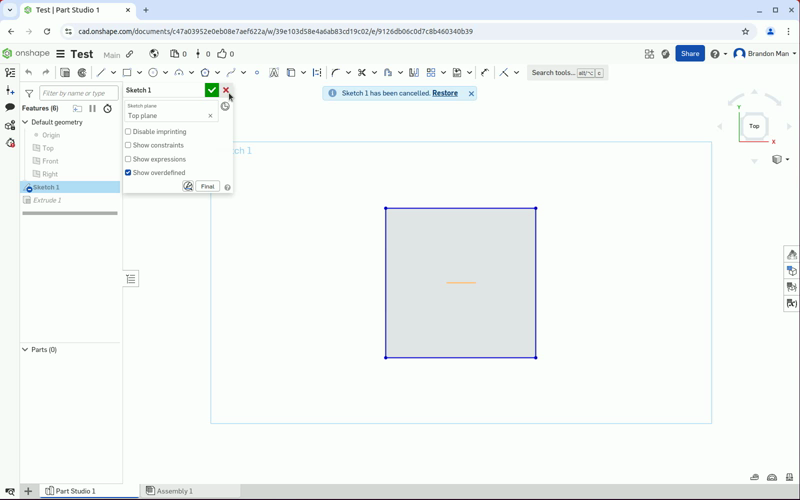
click(229, 92)
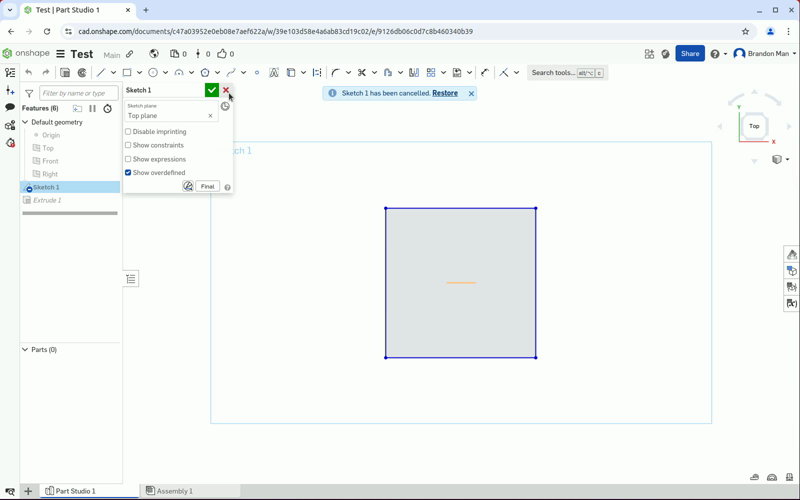
key(shift+s)
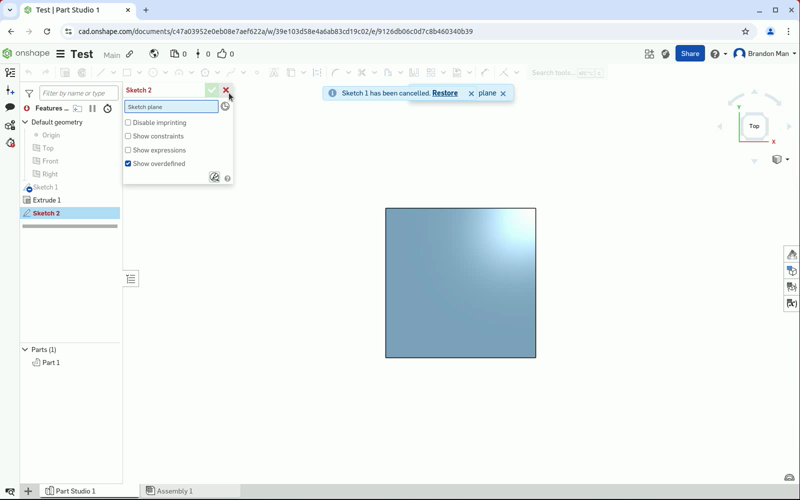
mouse_move(73, 150)
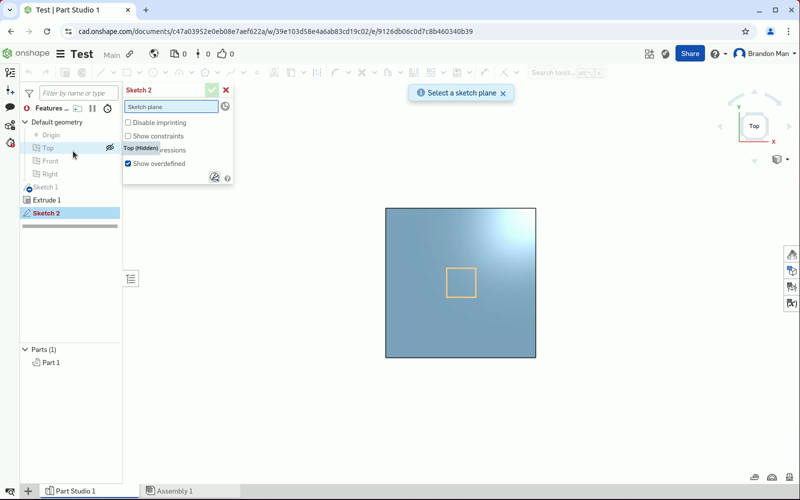
click(73, 150)
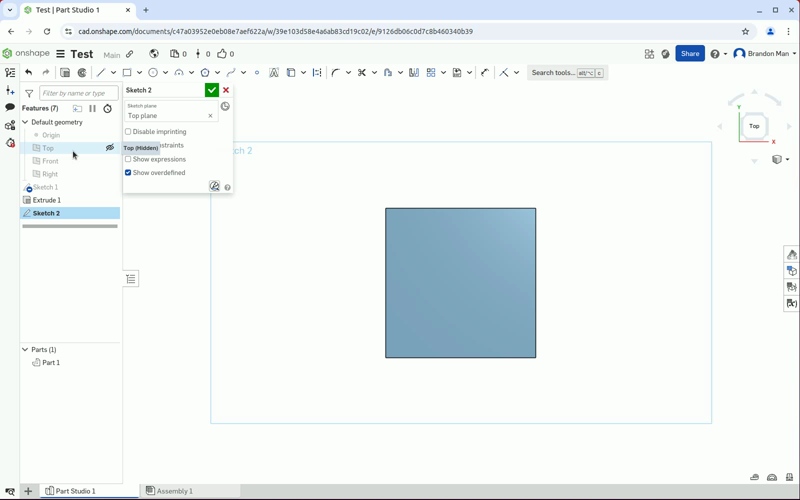
mouse_move(73, 352)
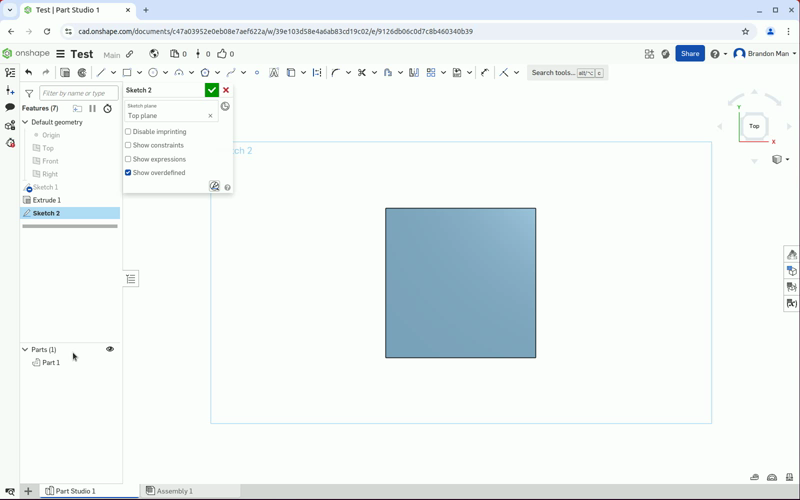
key(y)
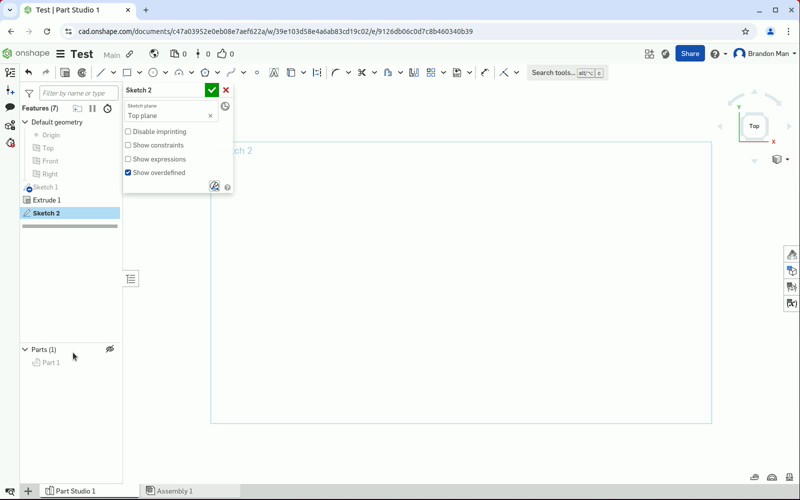
key(l)
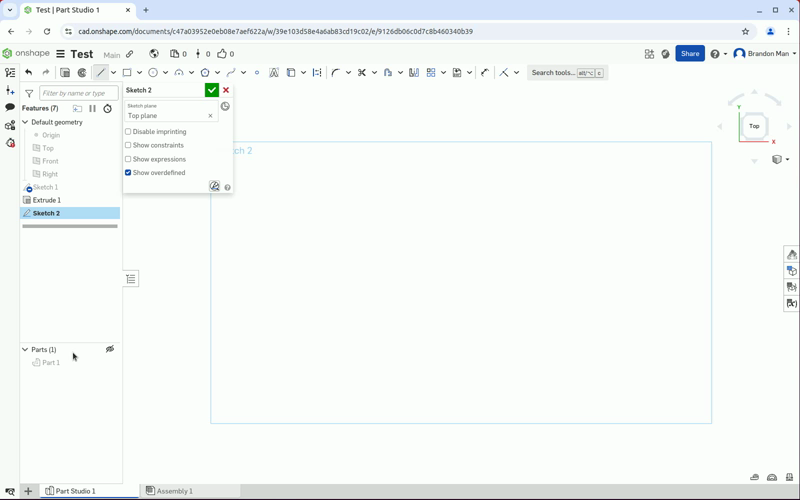
key_down(shift)
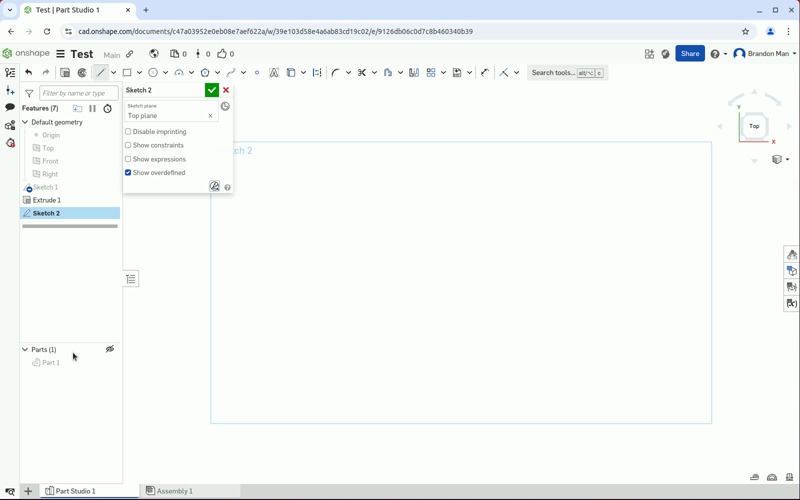
mouse_move(385, 357)
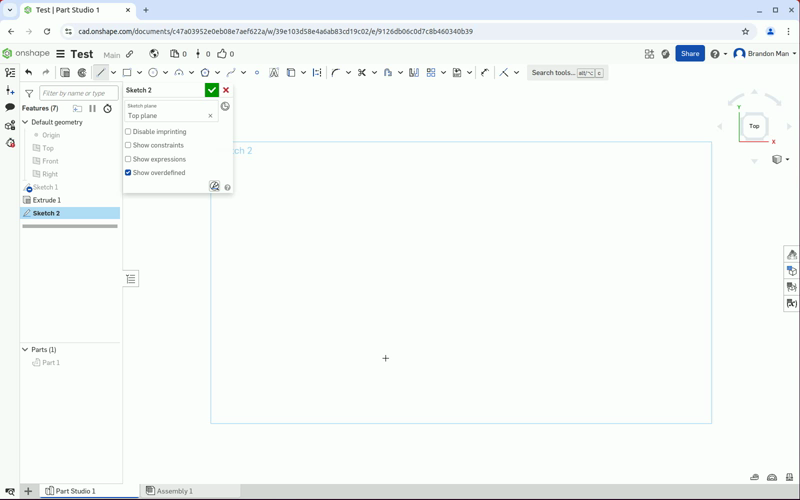
click(385, 357)
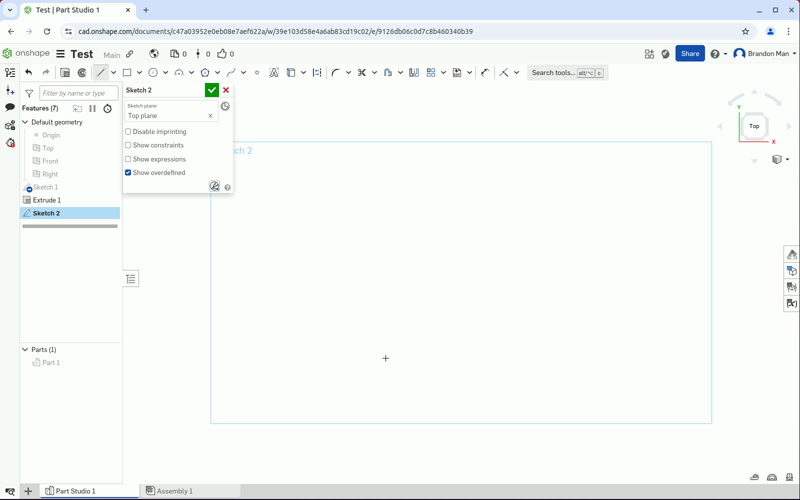
key_up(shift)
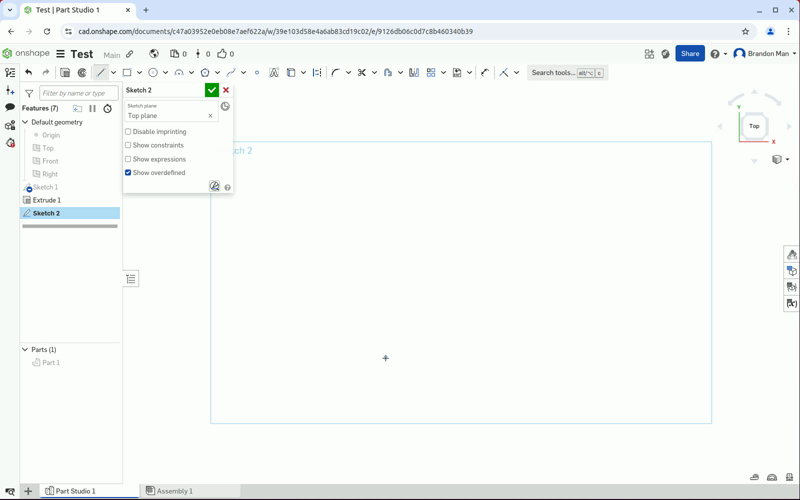
key_down(shift)
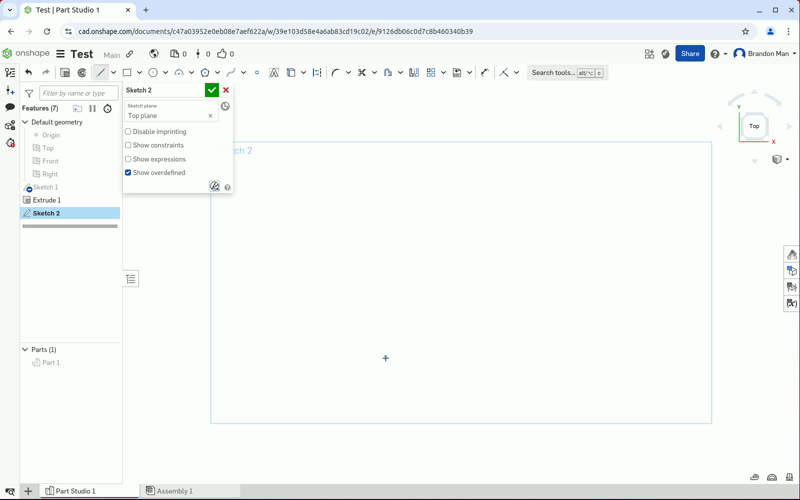
mouse_move(415, 357)
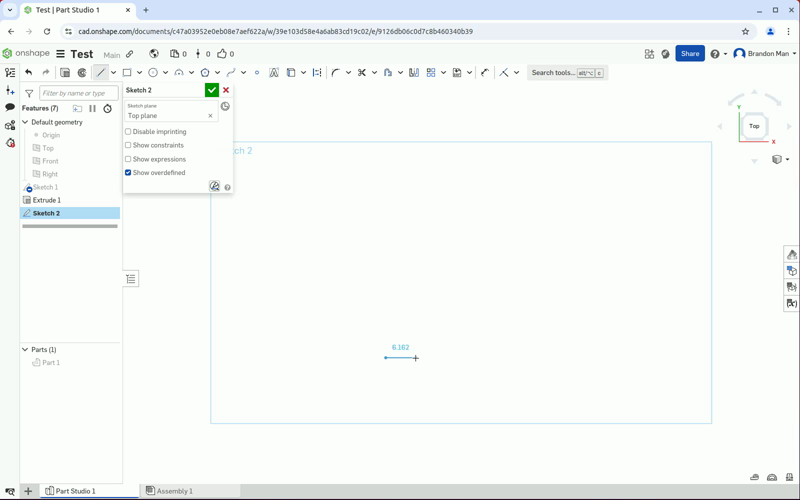
mouse_move(410, 357)
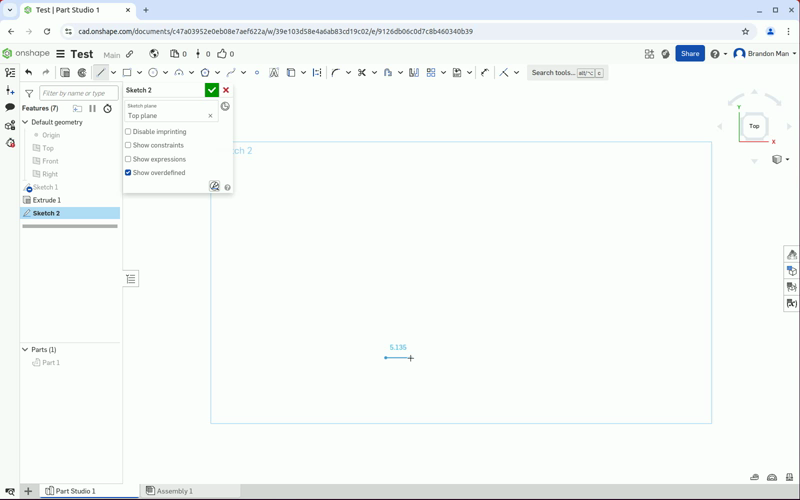
click(410, 357)
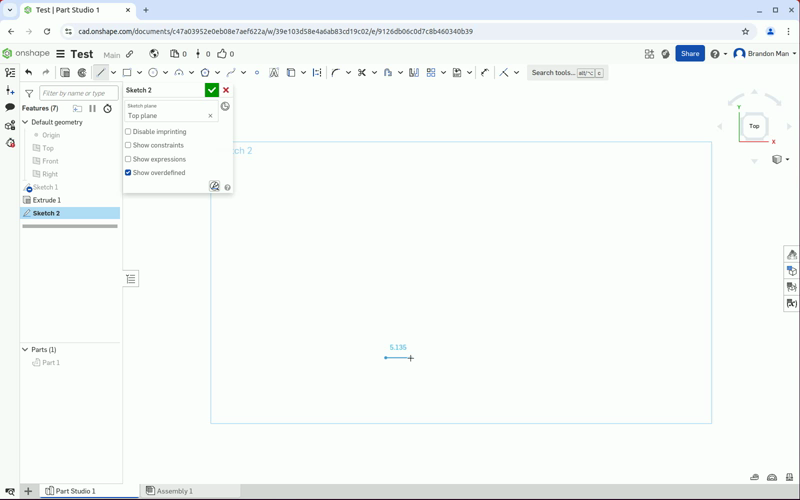
key_up(shift)
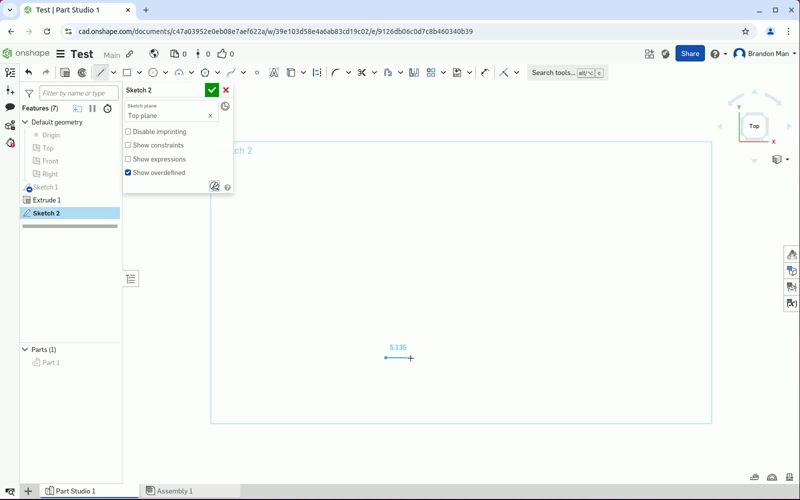
key_down(shift)
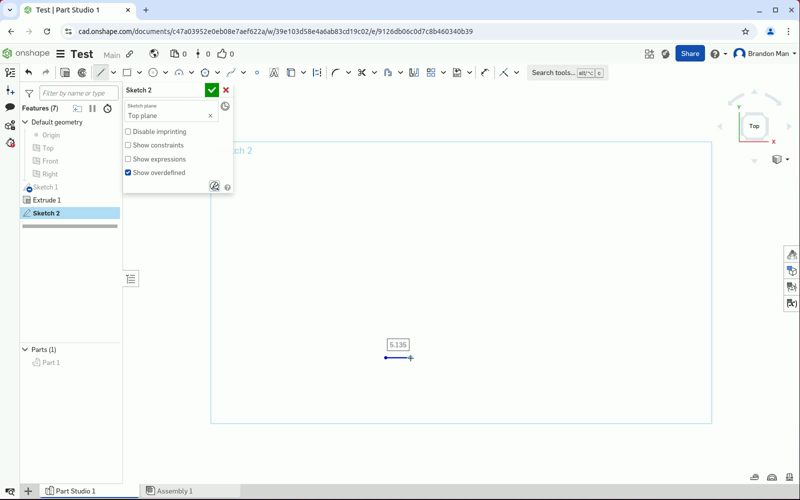
mouse_move(410, 208)
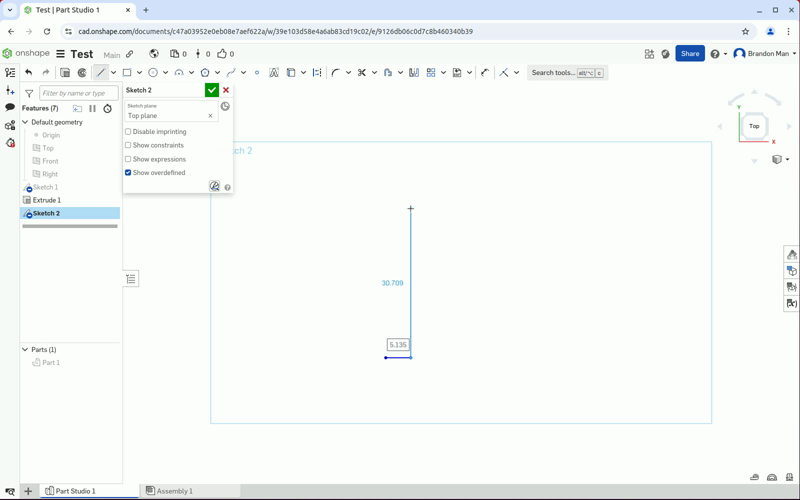
click(410, 208)
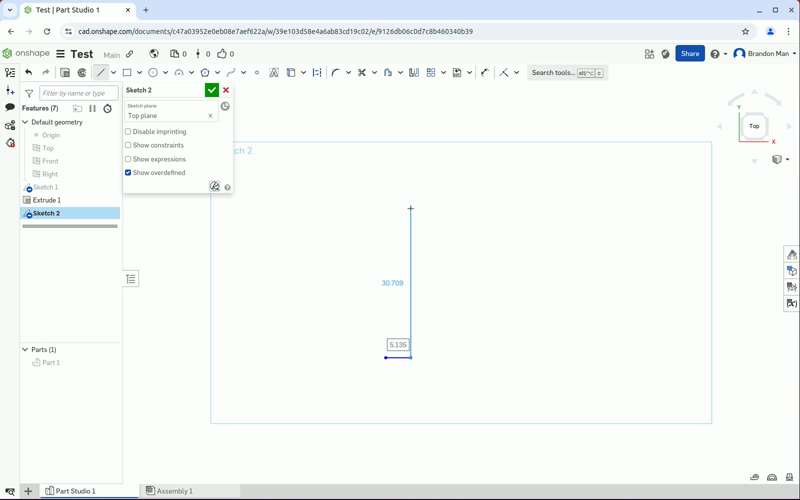
key_up(shift)
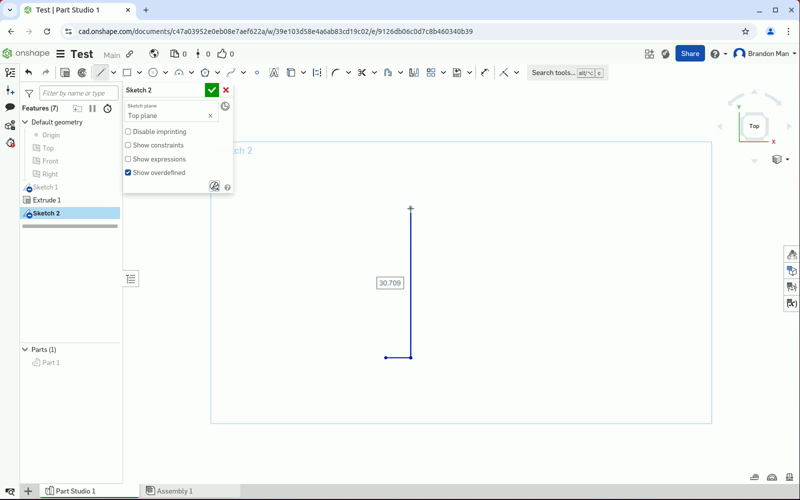
key_down(shift)
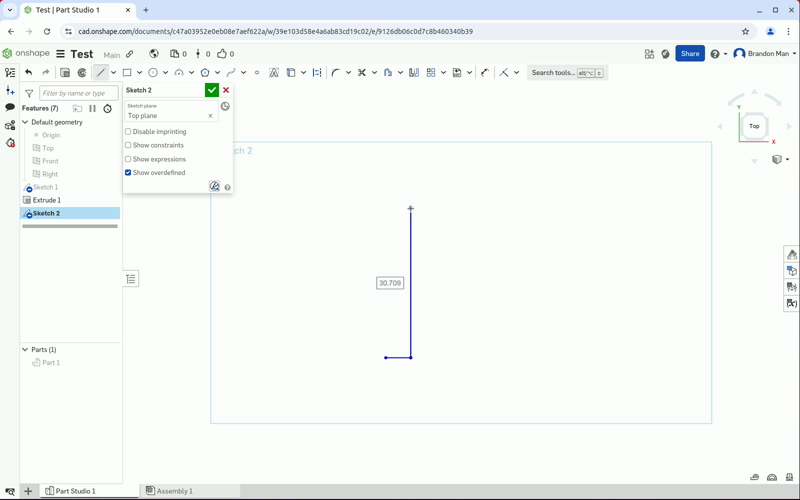
mouse_move(440, 208)
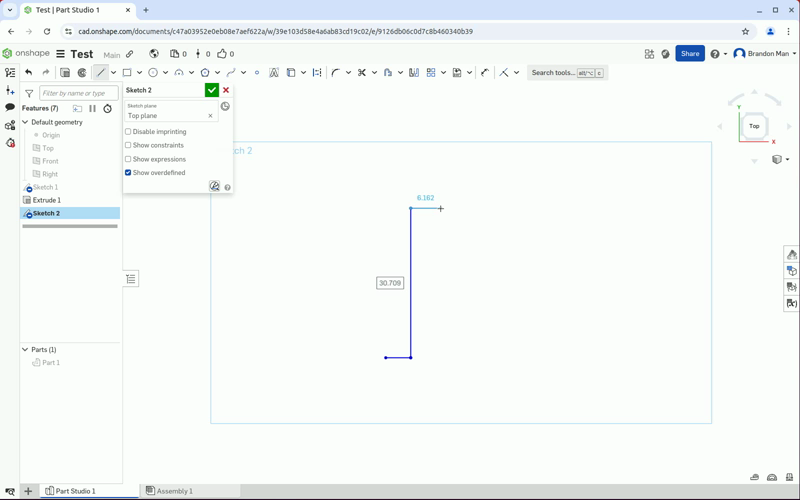
mouse_move(385, 208)
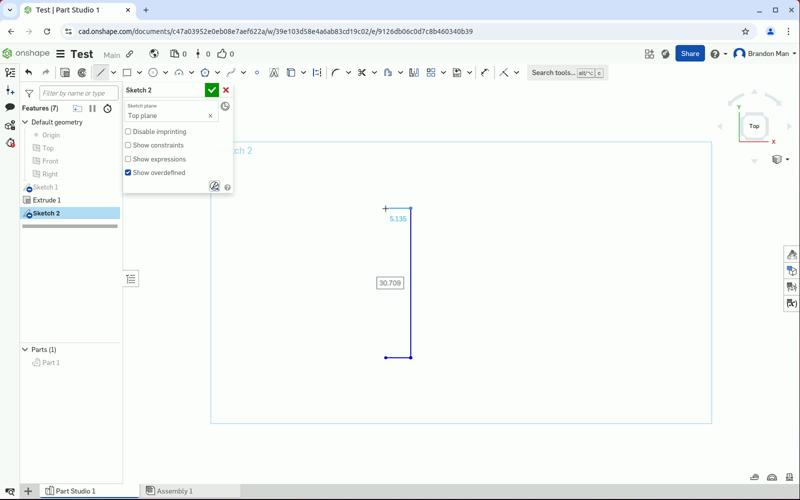
click(385, 208)
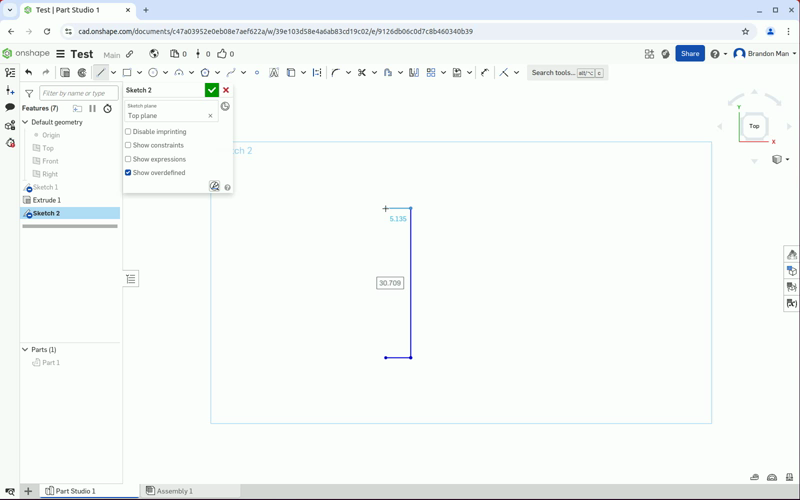
key_up(shift)
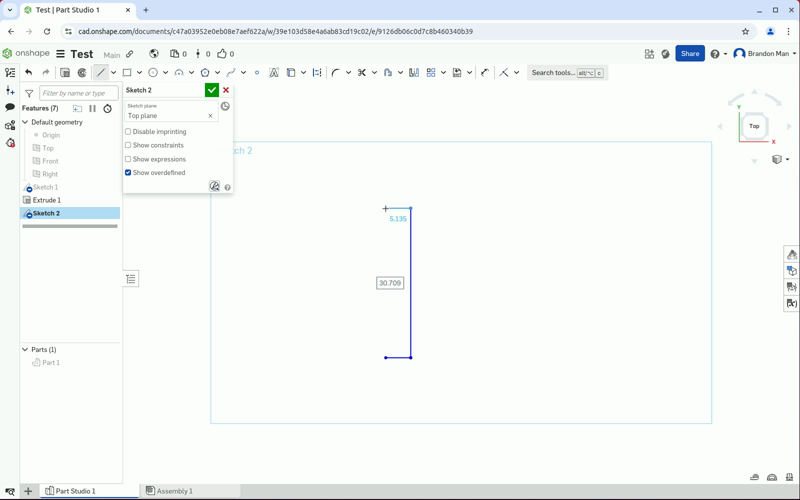
key_down(shift)
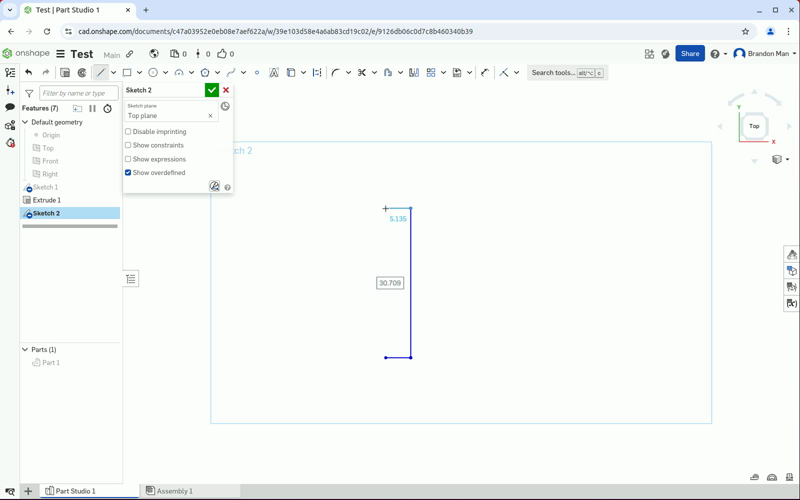
mouse_move(385, 357)
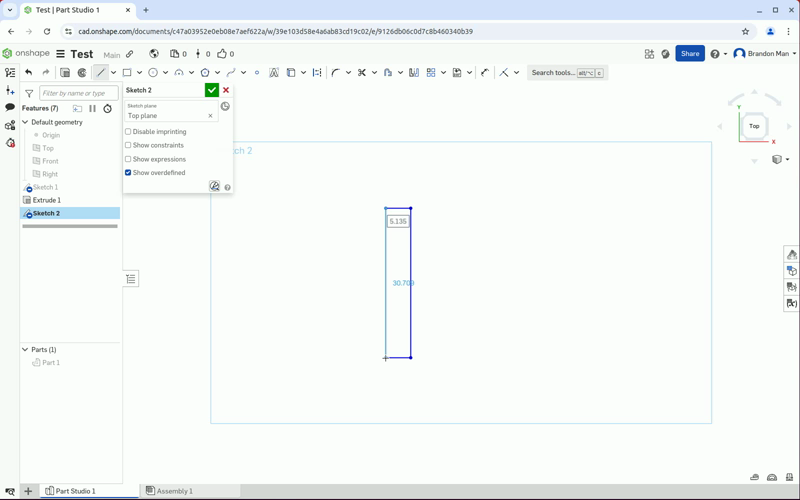
key_up(shift)
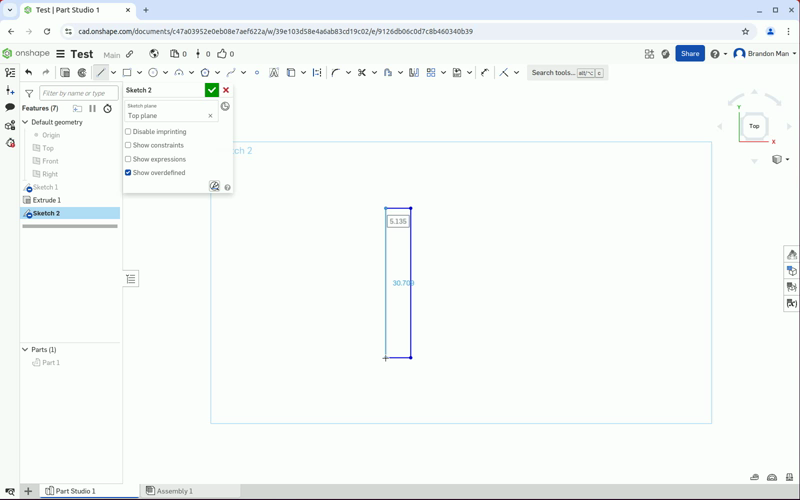
click(385, 357)
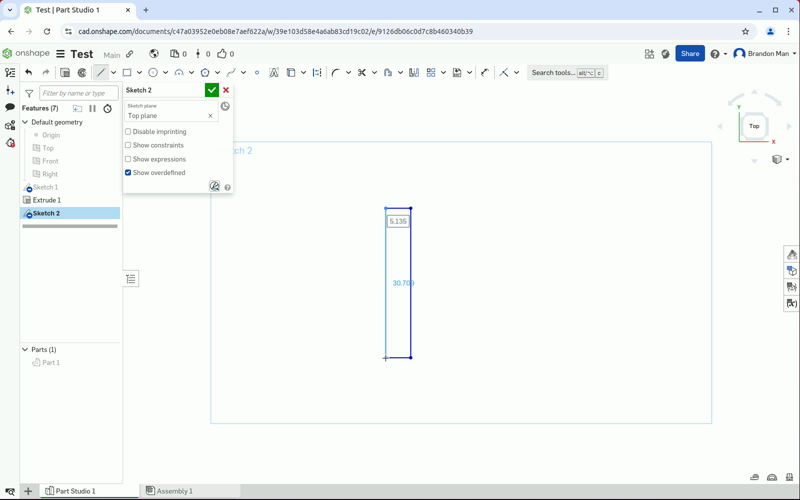
key(esc)
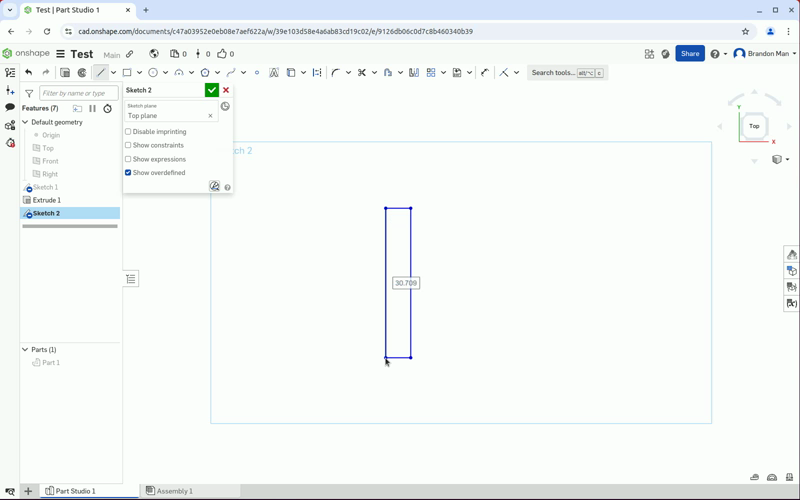
mouse_move(396, 247)
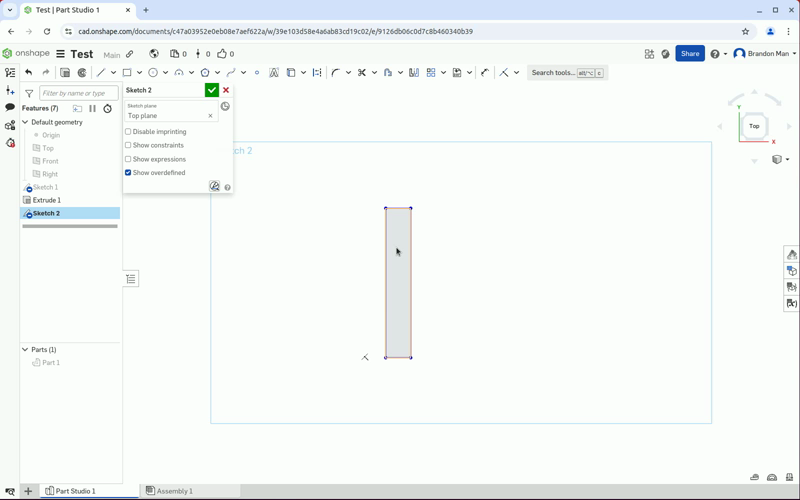
click(396, 247)
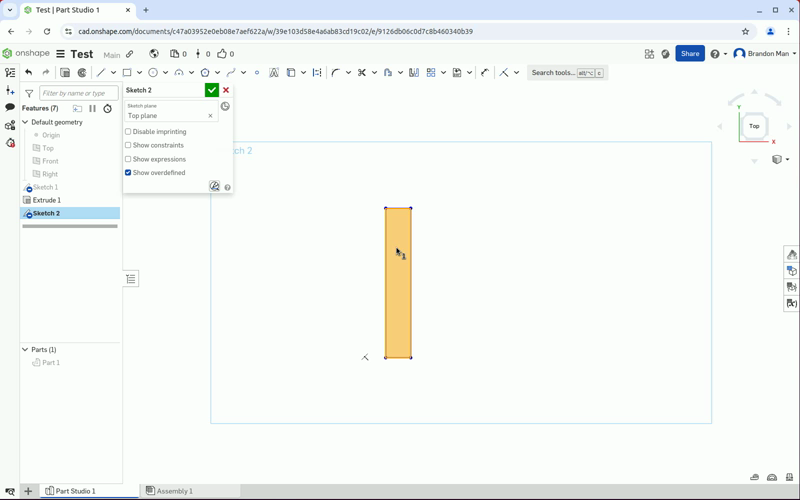
mouse_move(73, 352)
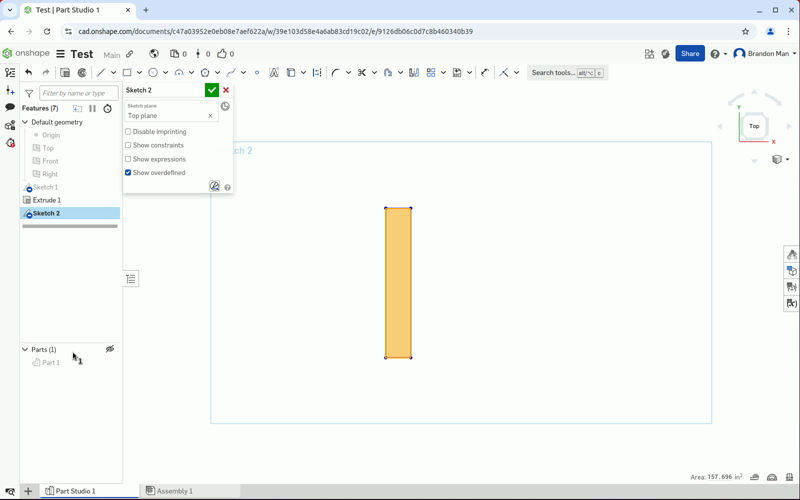
key(shift+y)
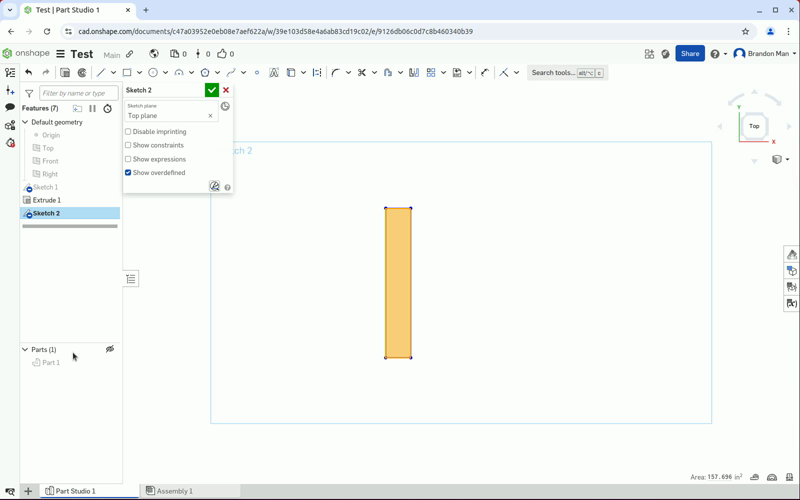
key(shift+e)
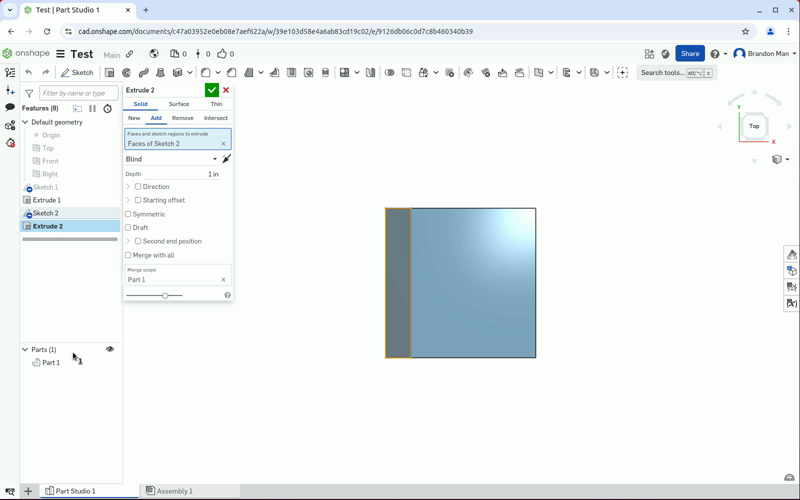
mouse_move(143, 106)
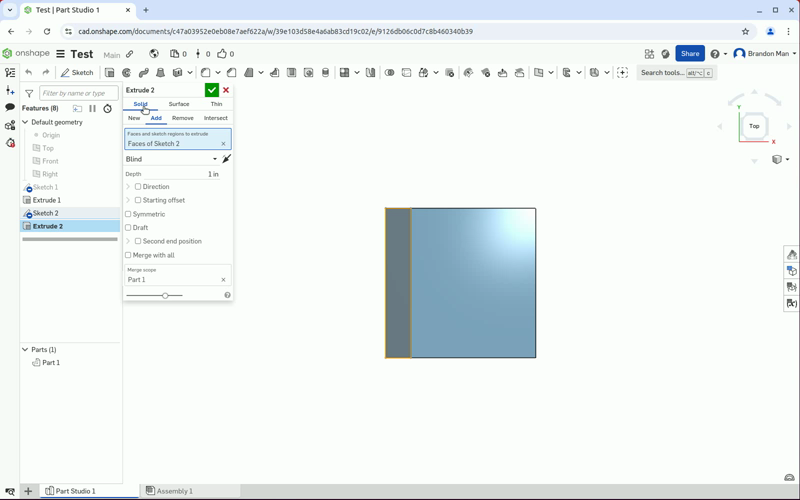
click(143, 106)
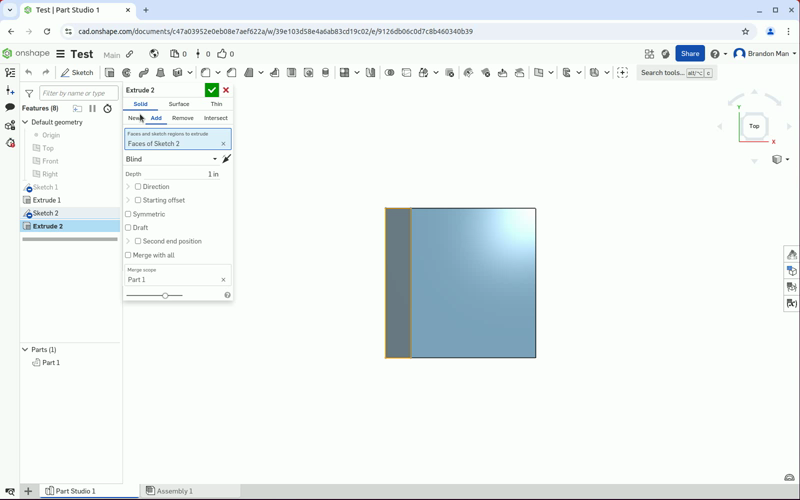
mouse_move(137, 120)
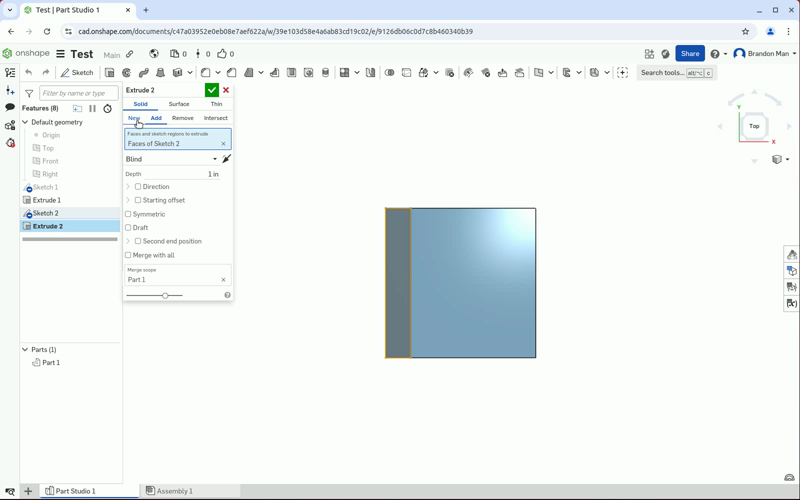
click(137, 120)
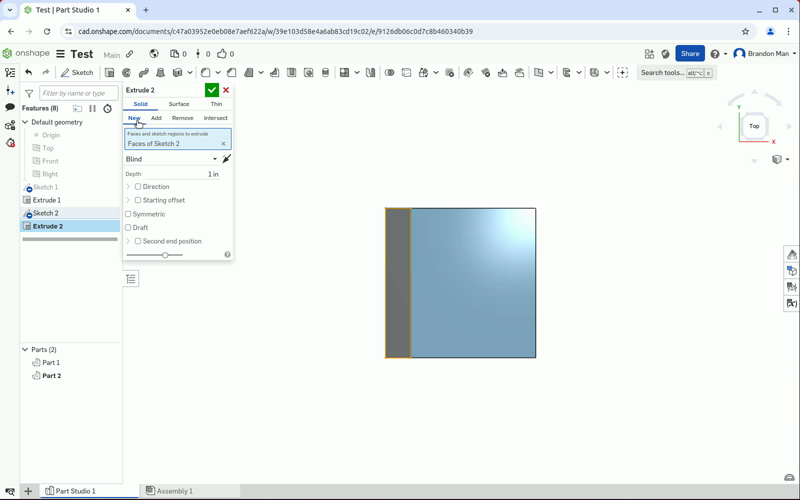
key(tab, 4)
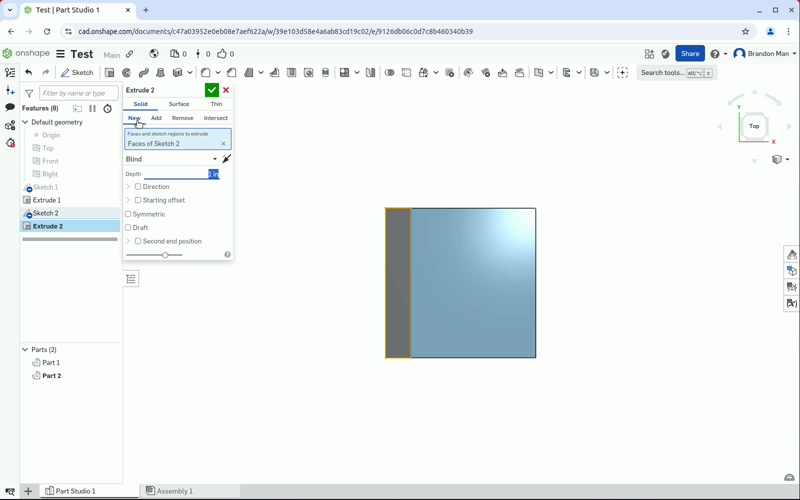
text(-20.46)
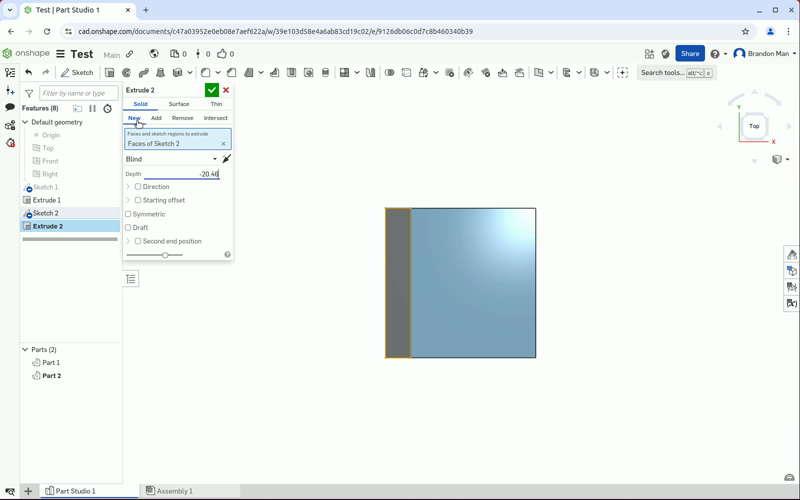
key(enter)
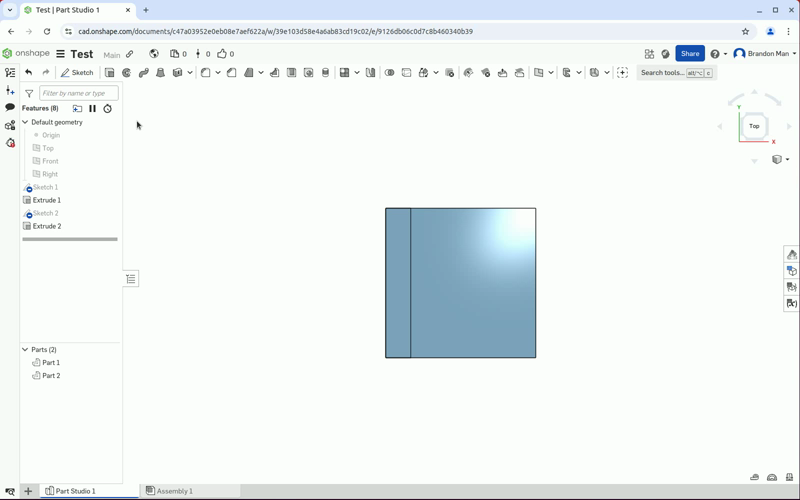
key(shift+h)
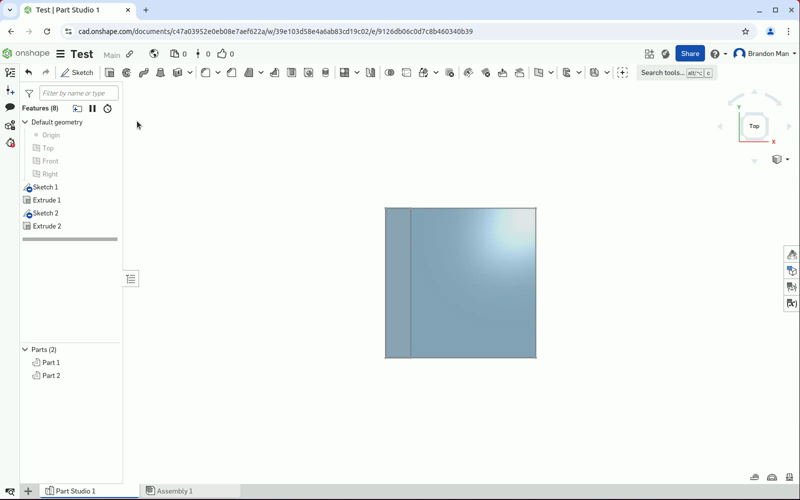
key(shift+h)
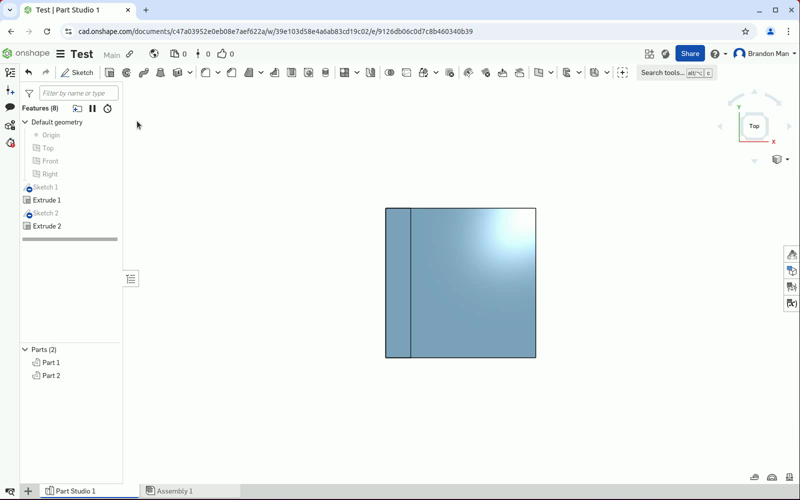
mouse_move(73, 189)
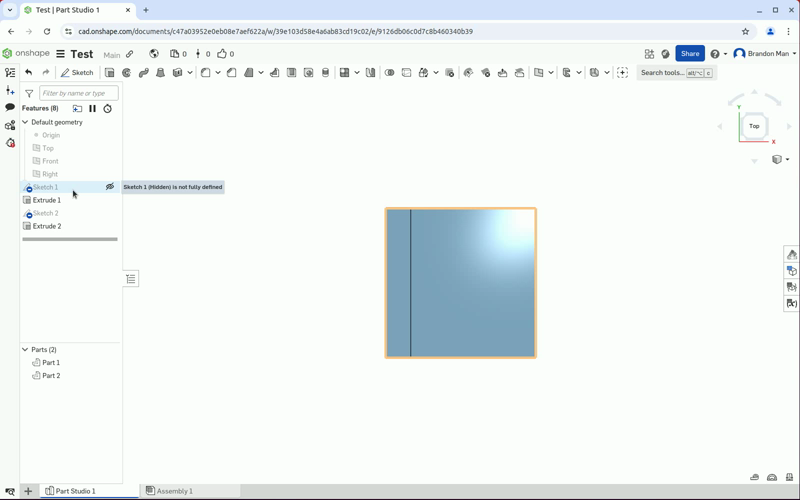
click(73, 189)
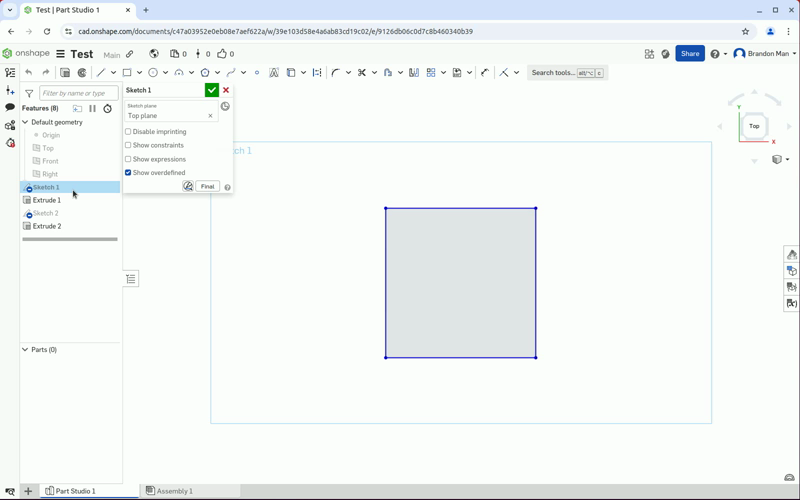
mouse_move(229, 92)
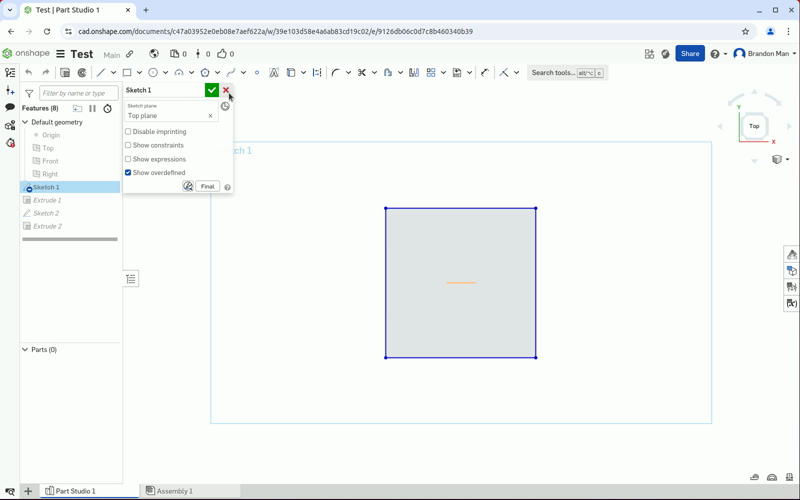
click(229, 92)
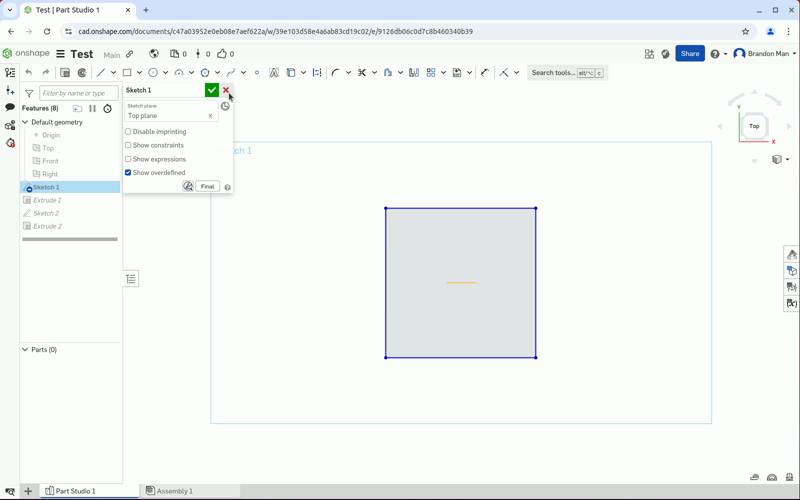
key(shift+s)
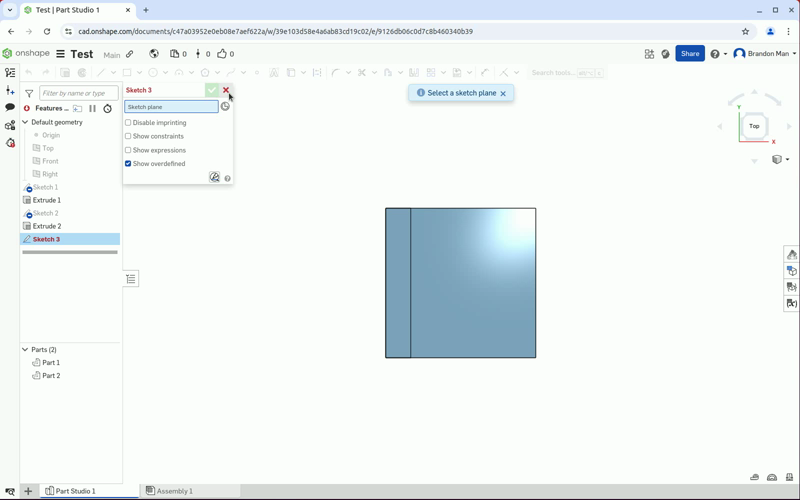
mouse_move(73, 150)
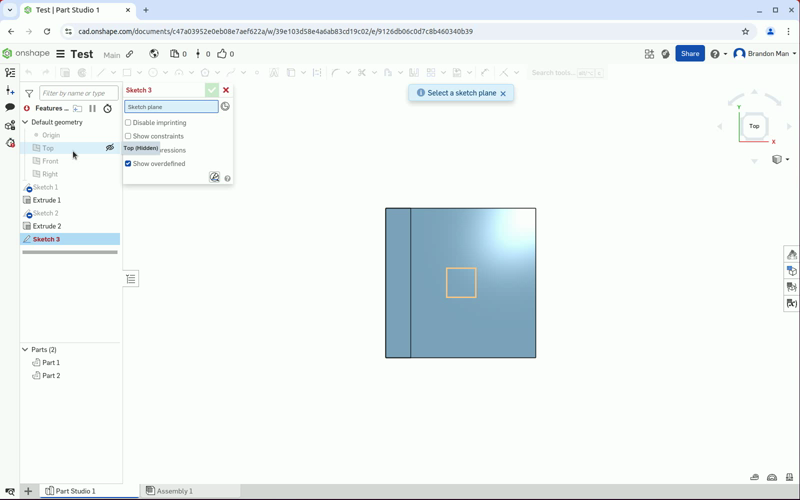
click(73, 150)
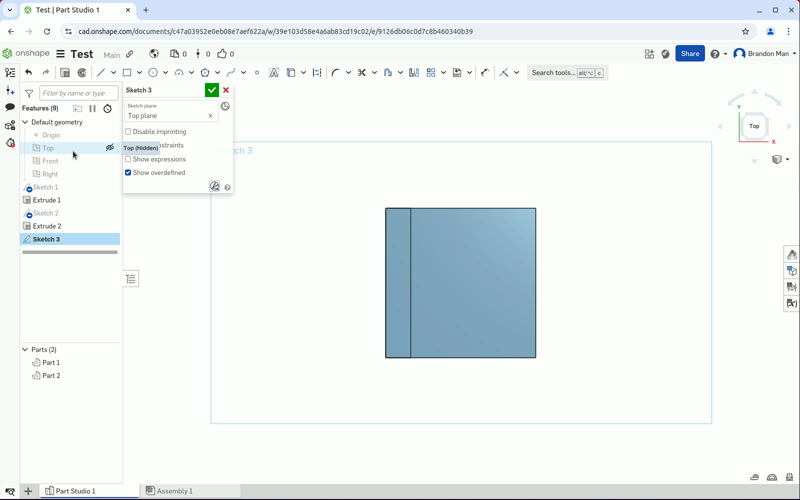
mouse_move(73, 352)
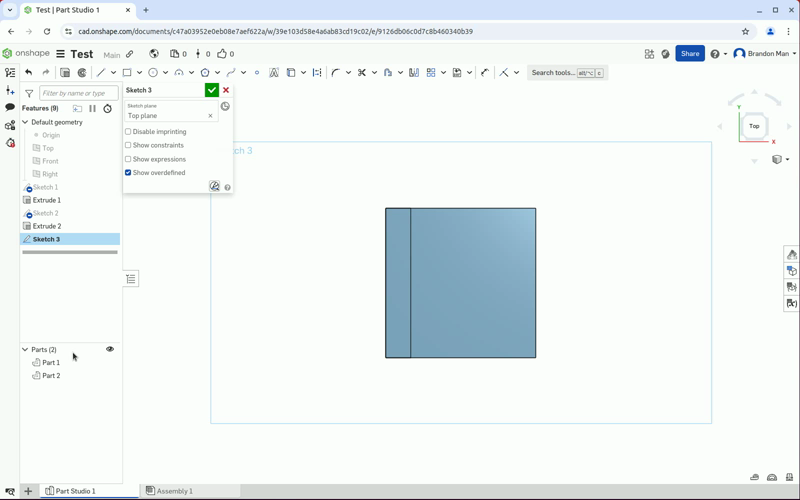
key(y)
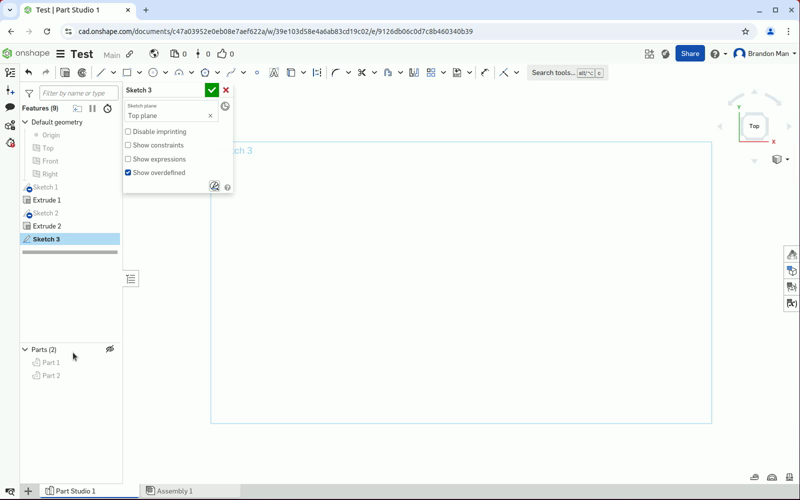
key(l)
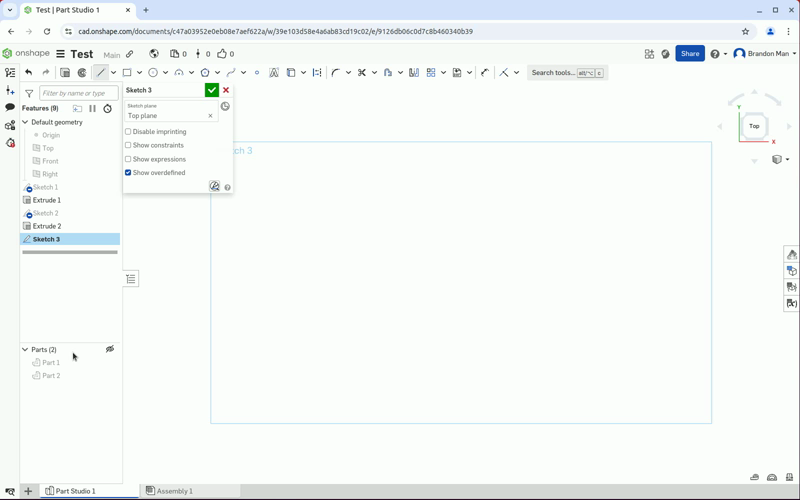
key_down(shift)
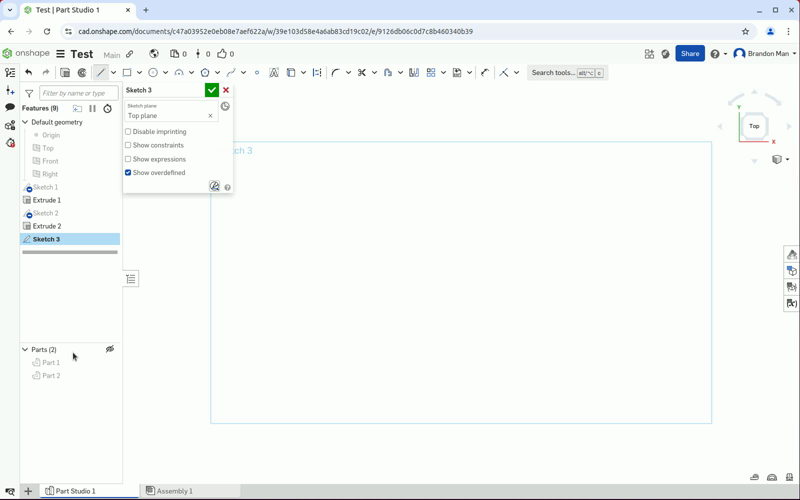
mouse_move(511, 357)
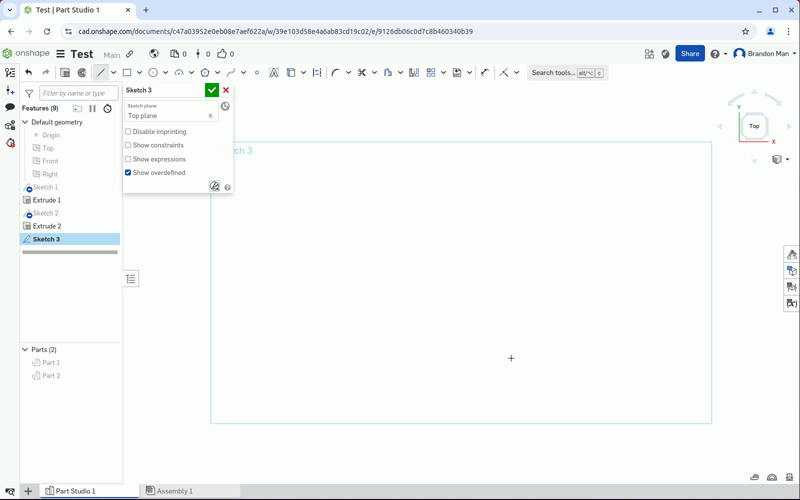
click(511, 357)
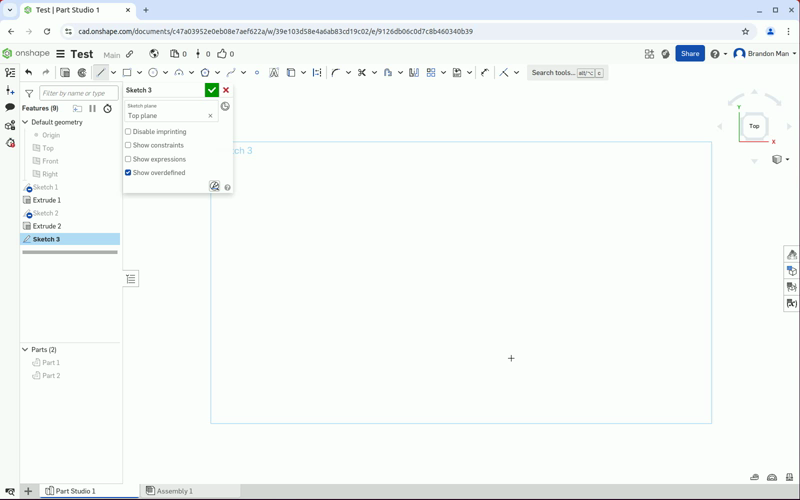
key_up(shift)
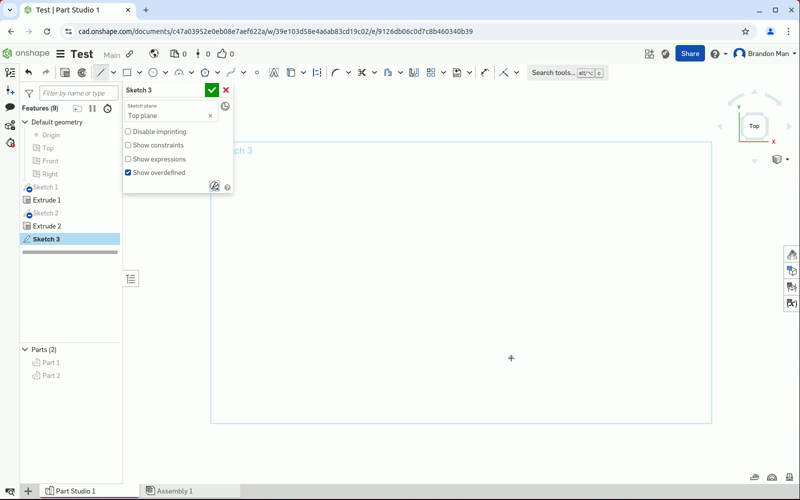
key_down(shift)
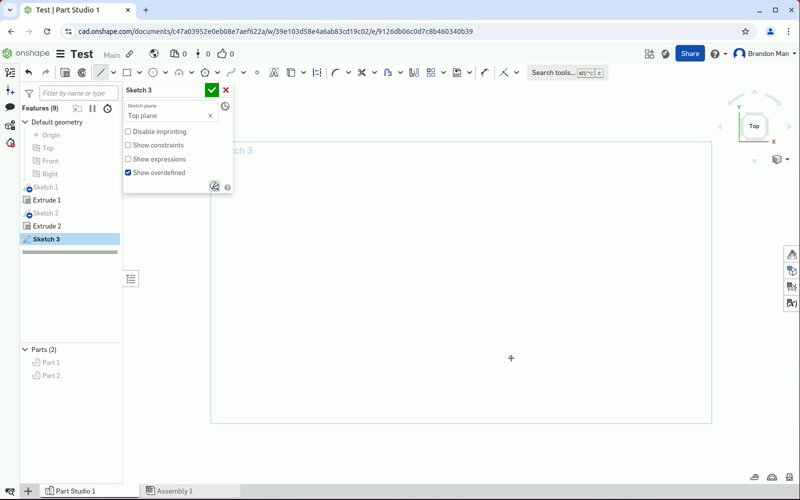
mouse_move(541, 357)
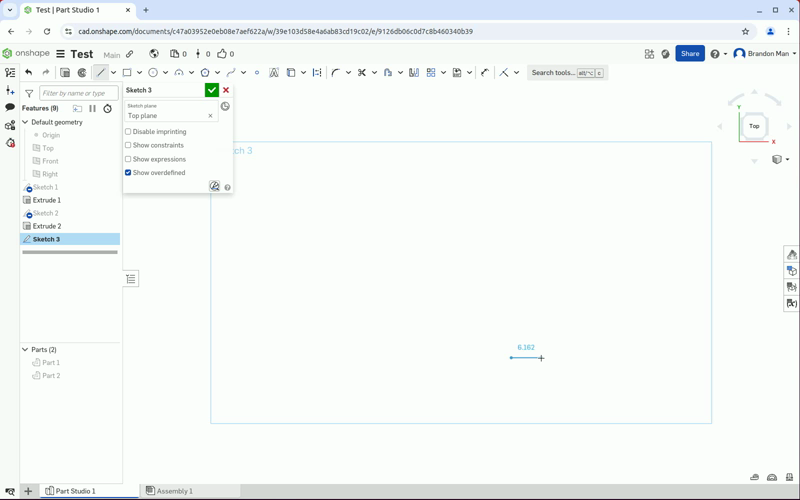
mouse_move(536, 357)
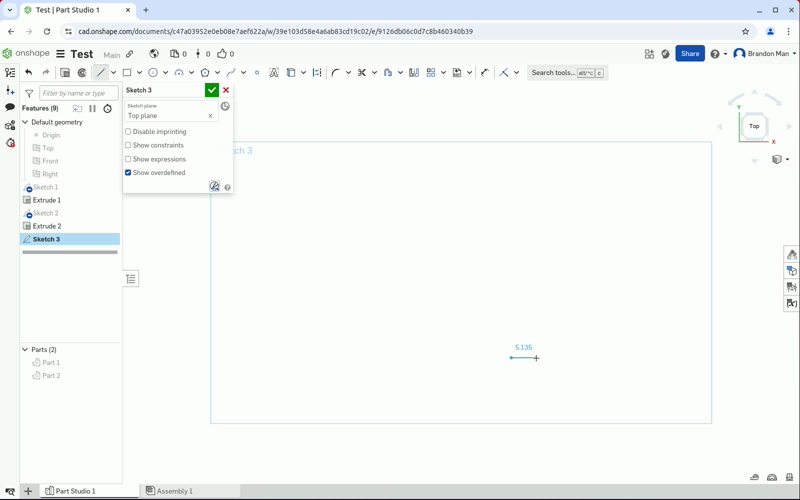
click(536, 357)
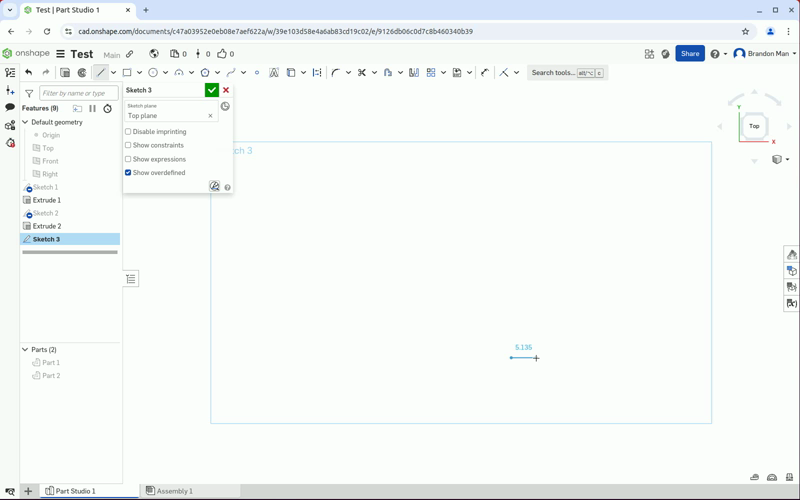
key_up(shift)
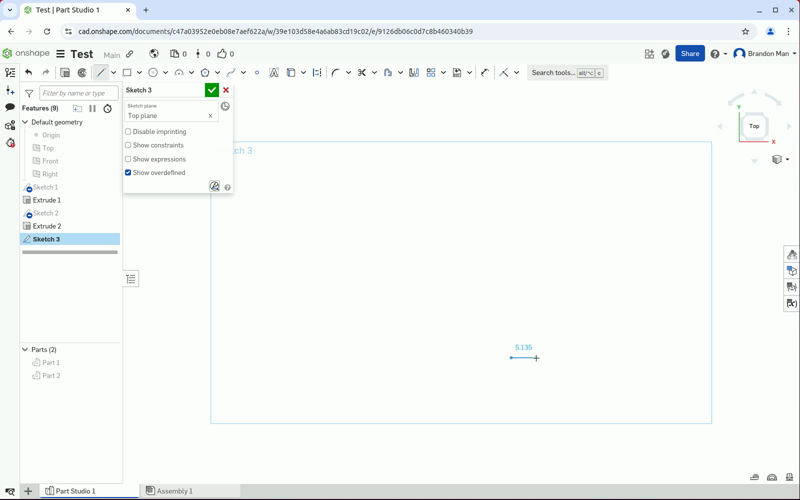
key_down(shift)
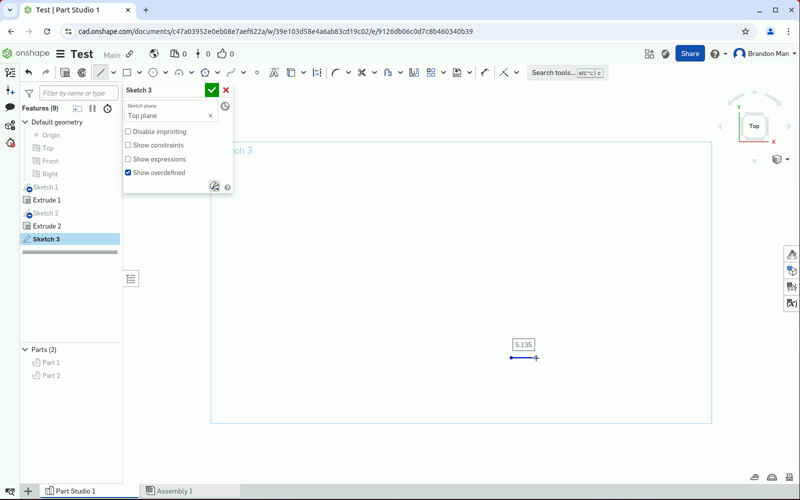
mouse_move(536, 208)
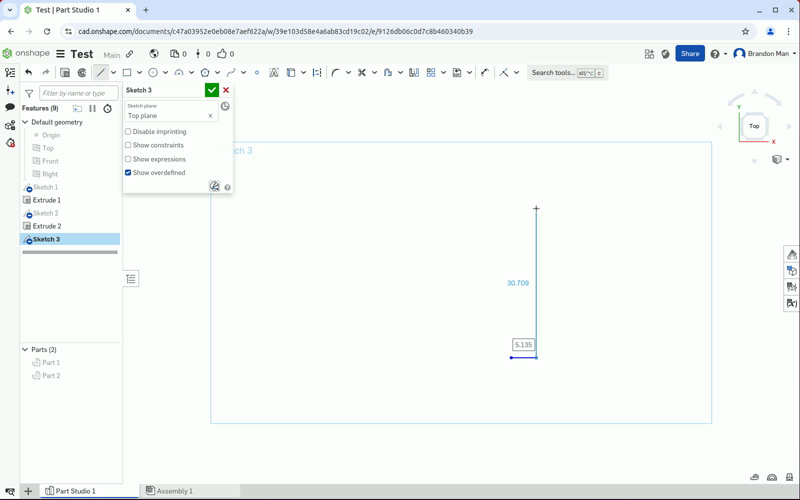
click(536, 208)
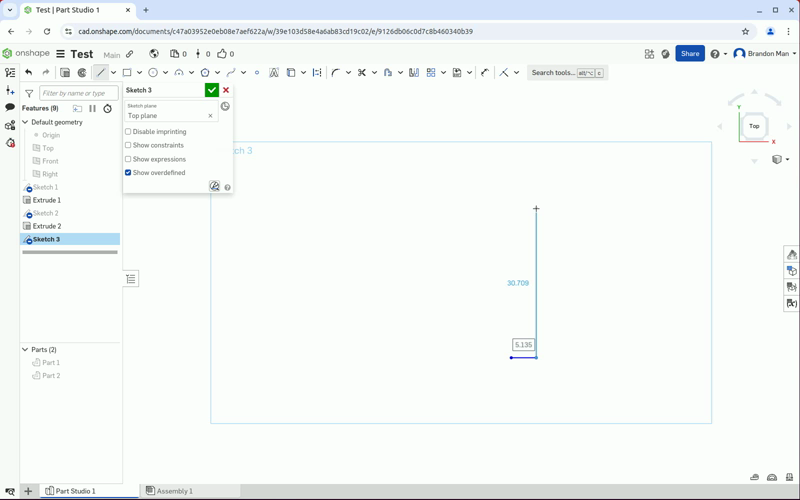
key_up(shift)
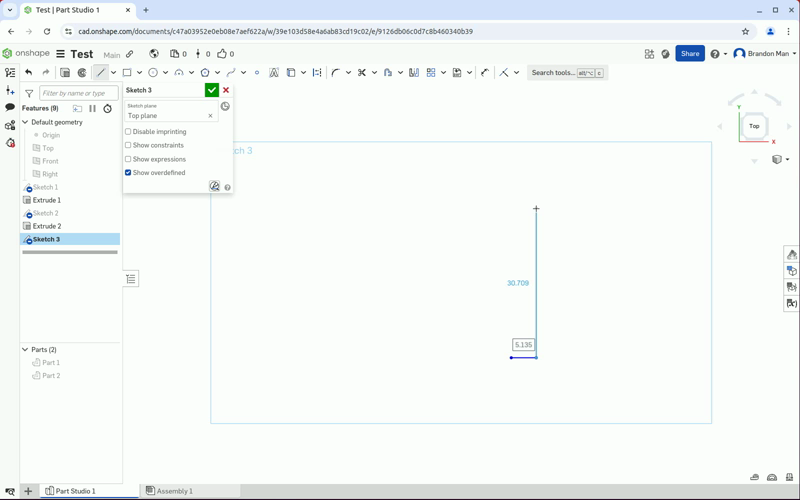
key_down(shift)
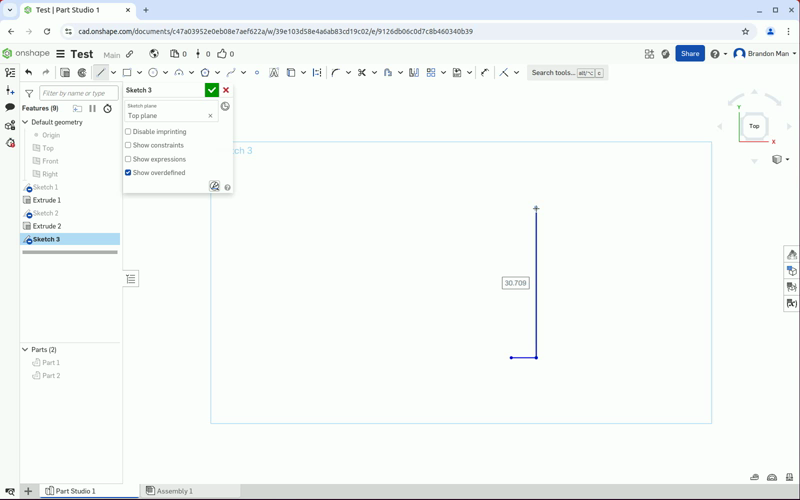
mouse_move(566, 208)
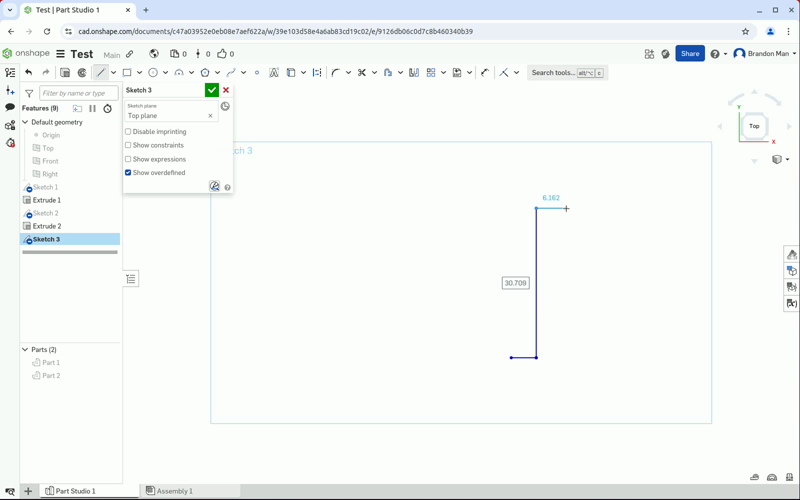
mouse_move(511, 208)
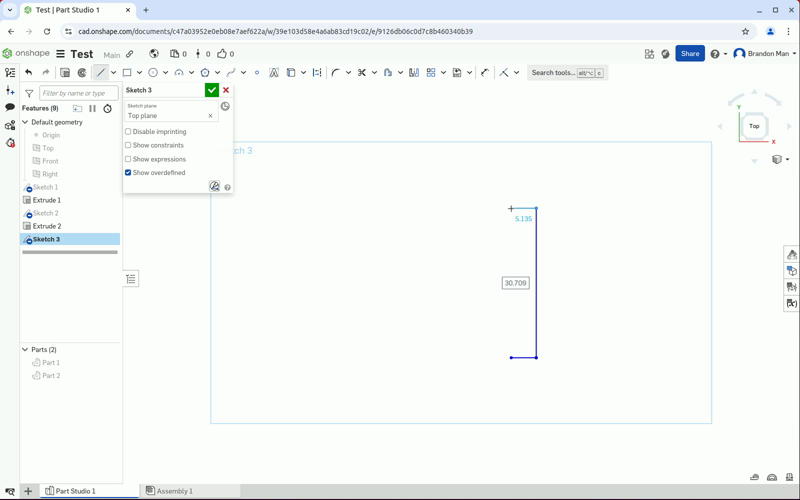
click(511, 208)
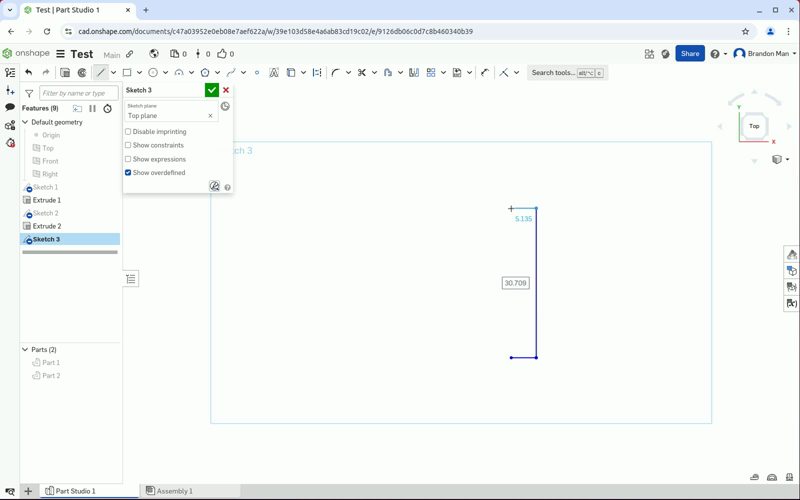
key_up(shift)
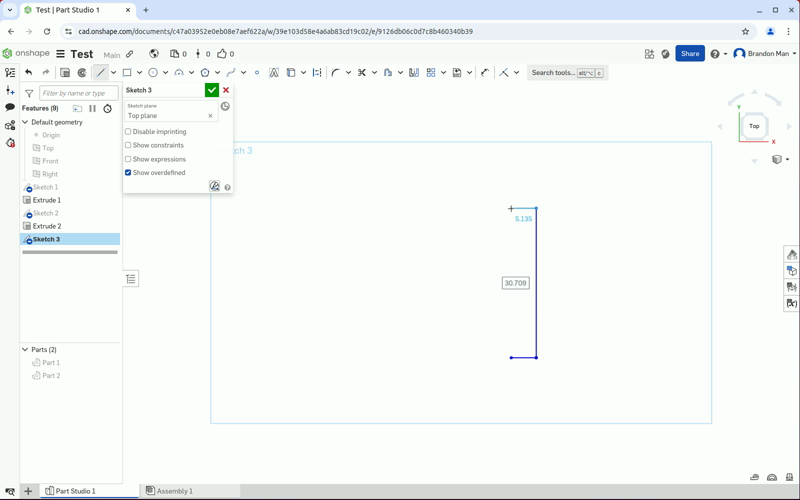
key_down(shift)
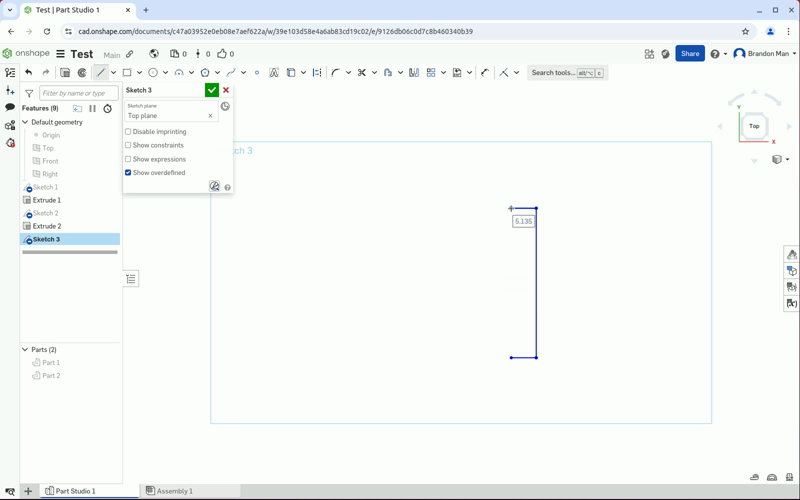
mouse_move(511, 357)
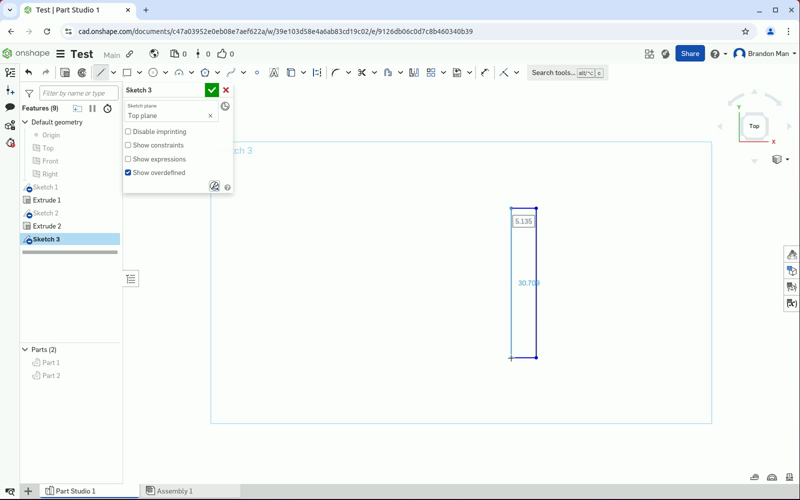
key_up(shift)
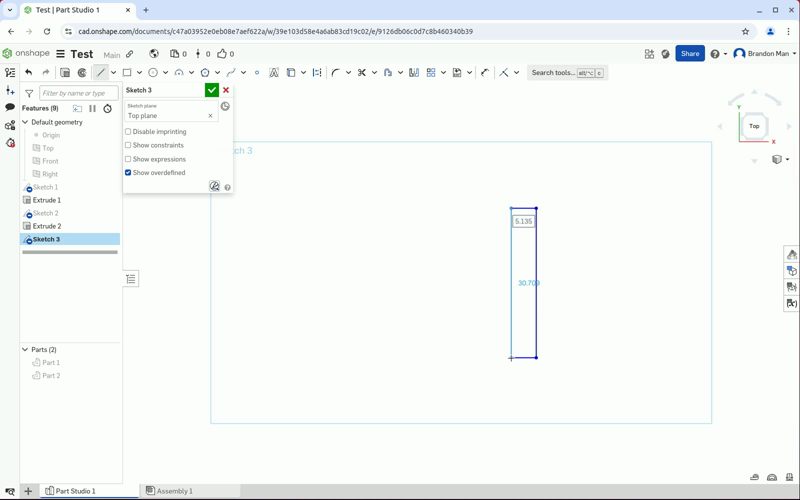
click(511, 357)
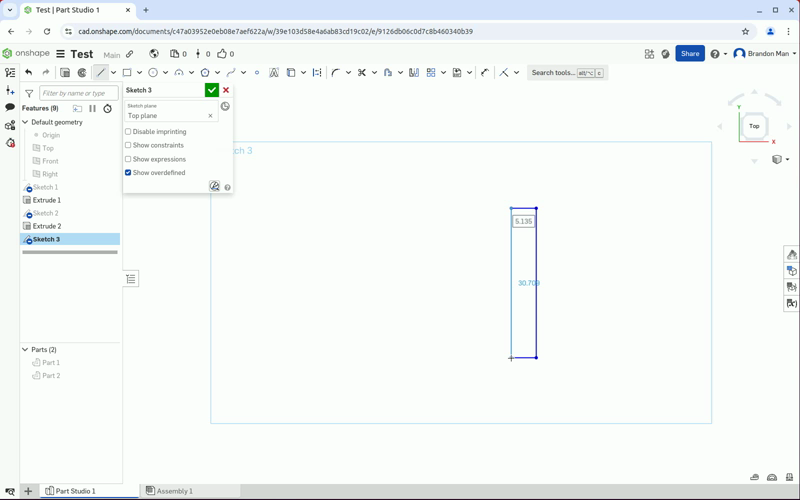
key(esc)
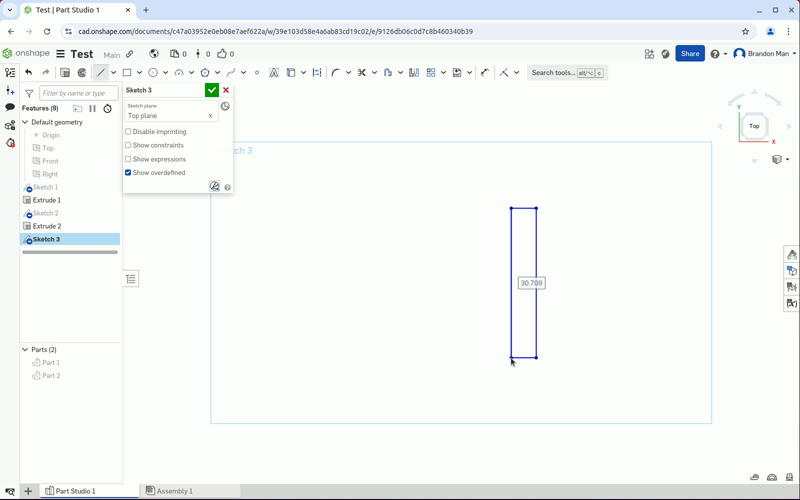
mouse_move(526, 354)
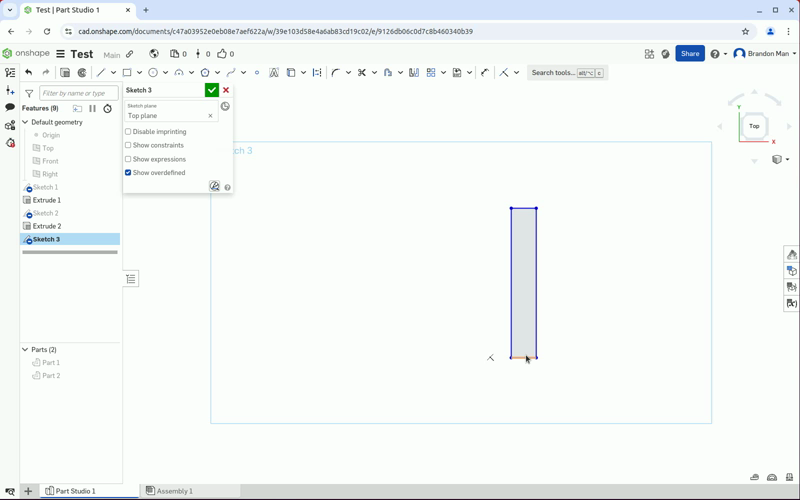
click(526, 354)
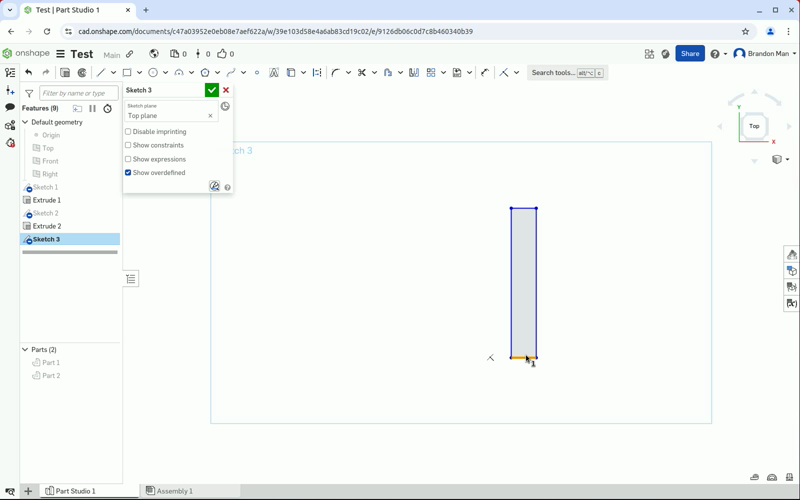
mouse_move(73, 352)
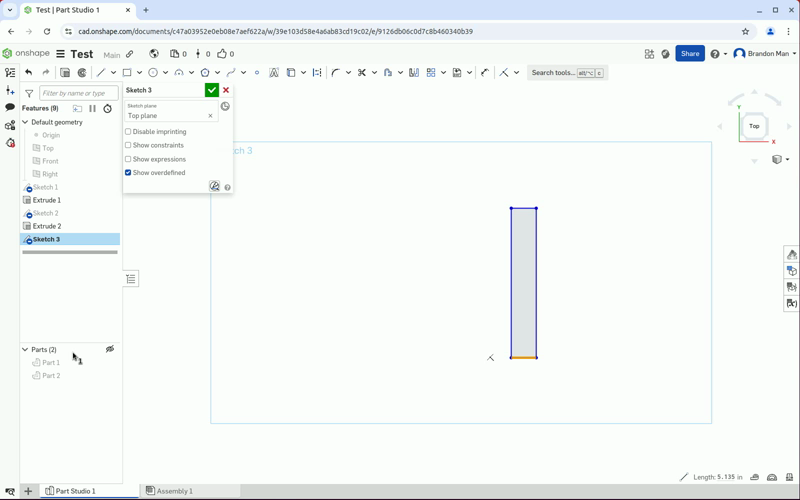
key(shift+y)
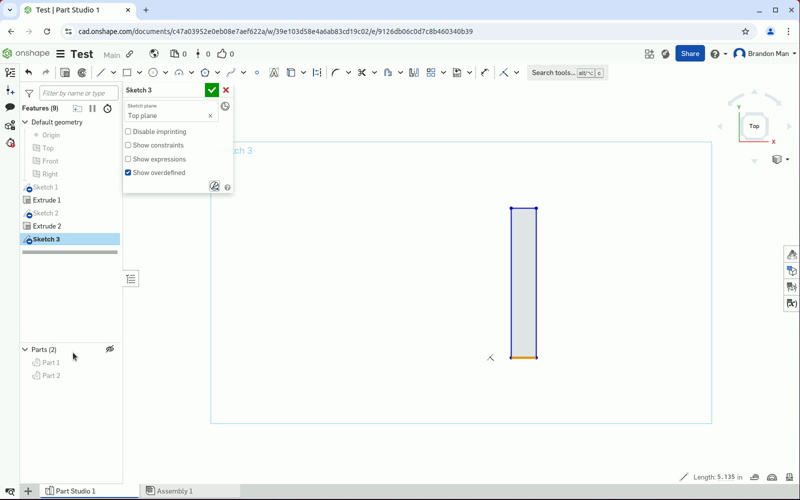
key(shift+e)
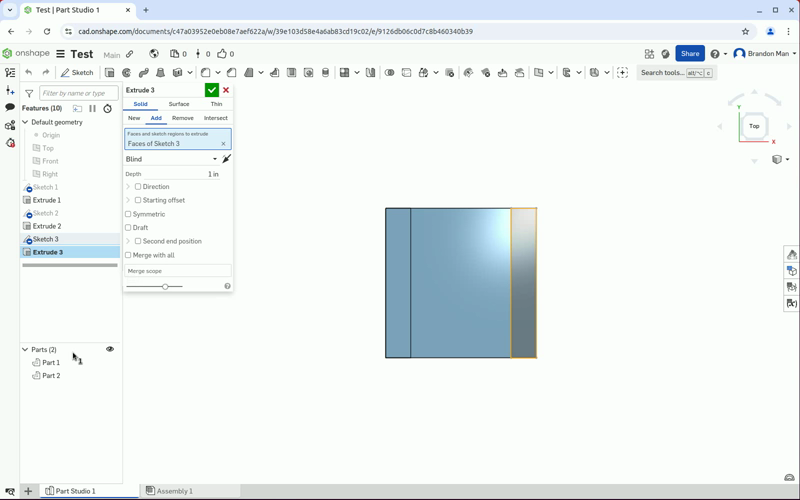
mouse_move(143, 106)
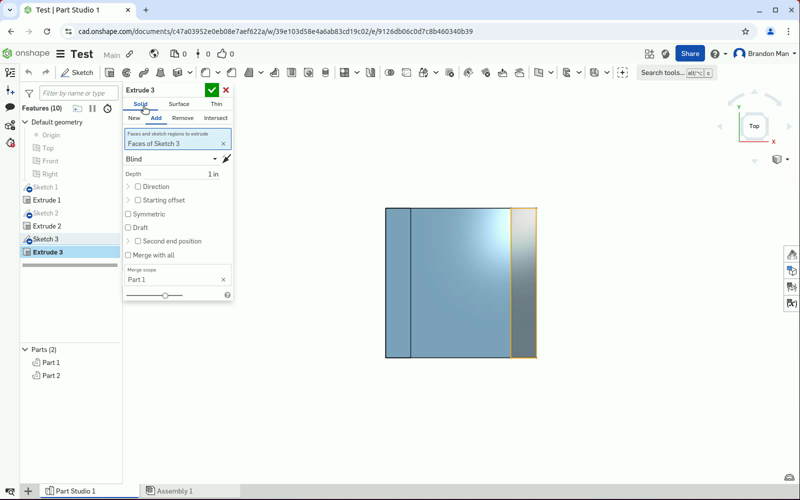
click(143, 106)
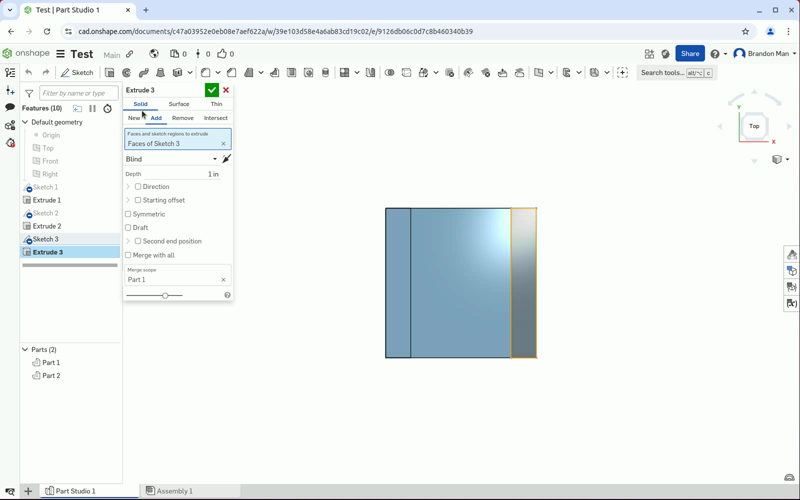
mouse_move(137, 120)
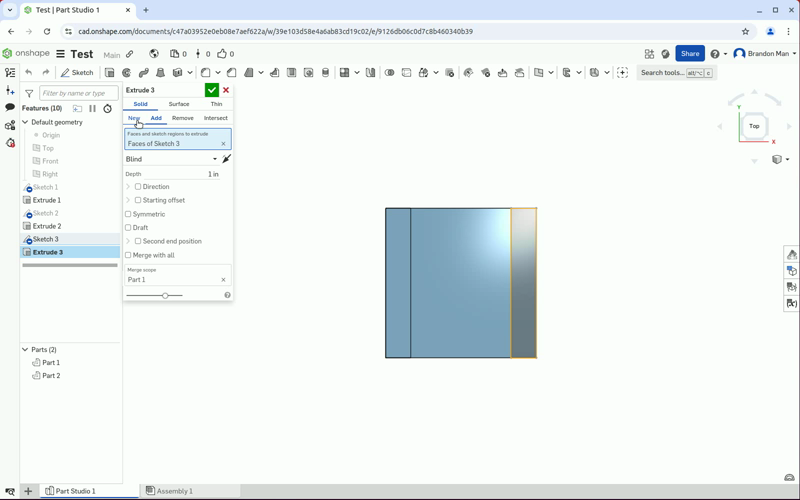
click(137, 120)
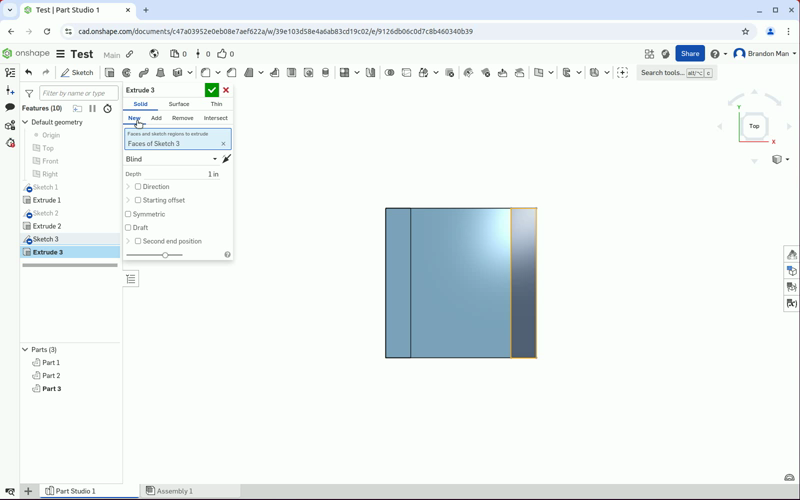
key(tab, 4)
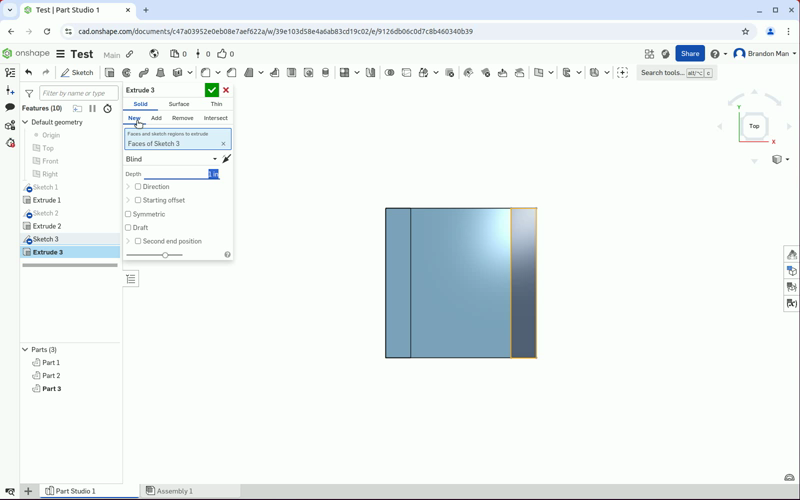
text(-20.46)
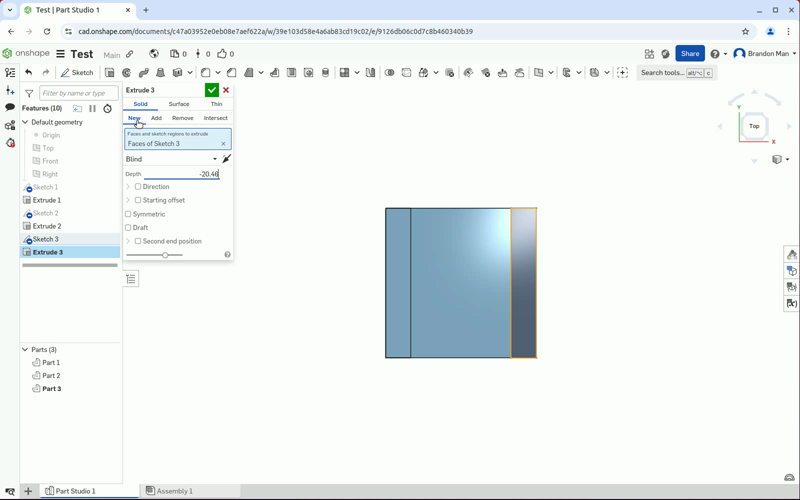
key(enter)
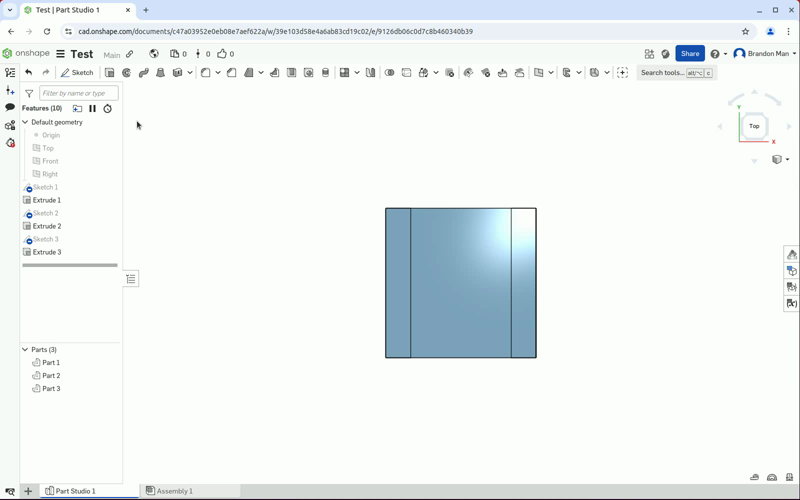
key(shift+h)
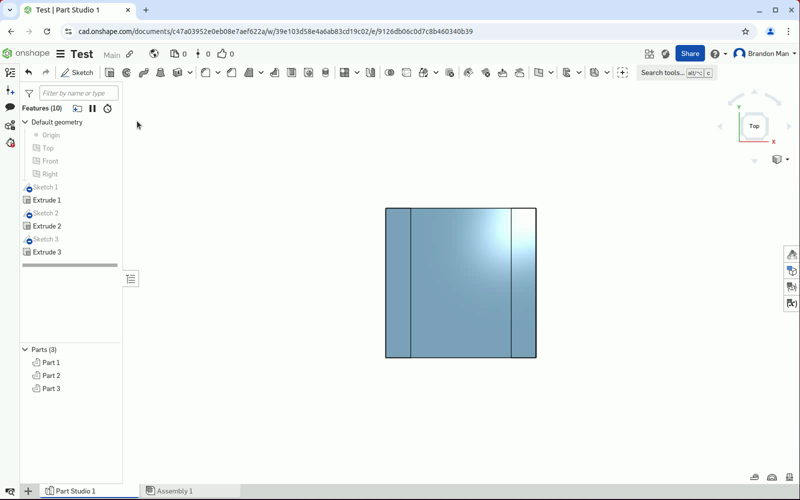
key(shift+h)
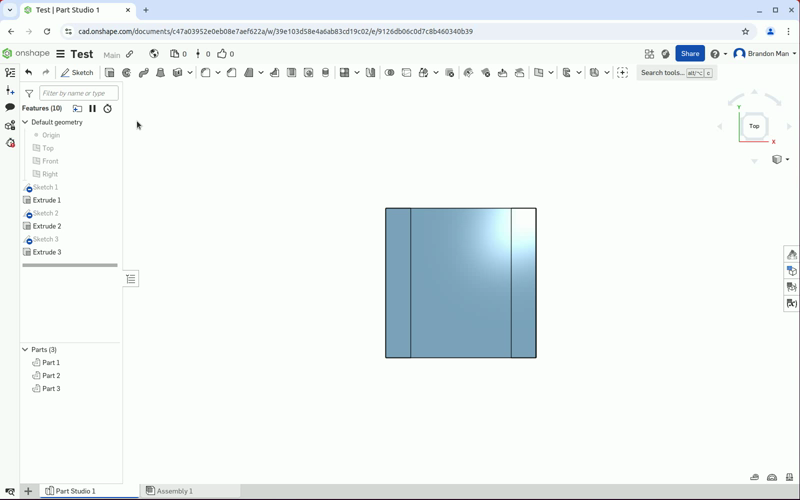
mouse_move(73, 189)
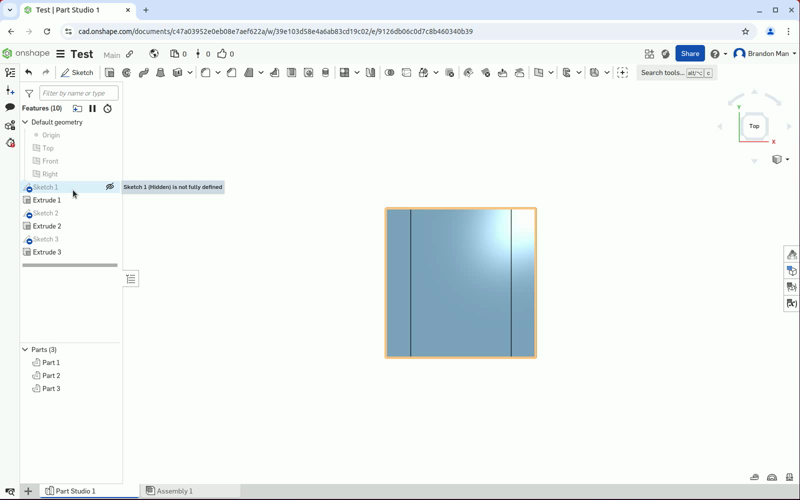
click(73, 189)
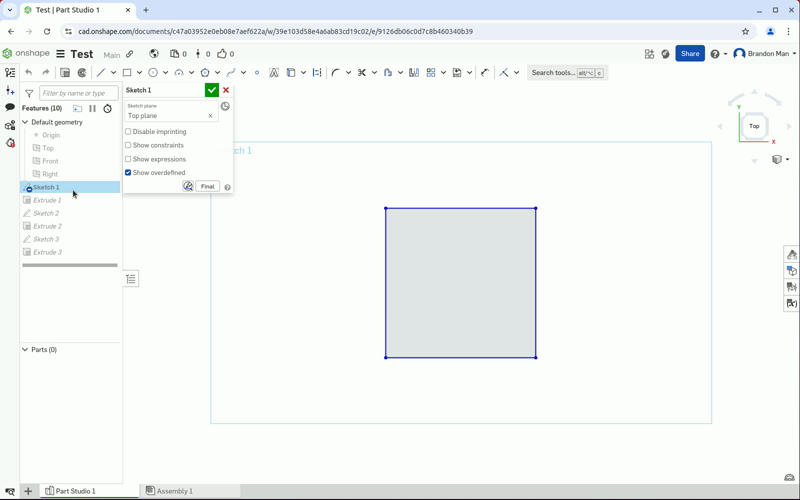
mouse_move(229, 92)
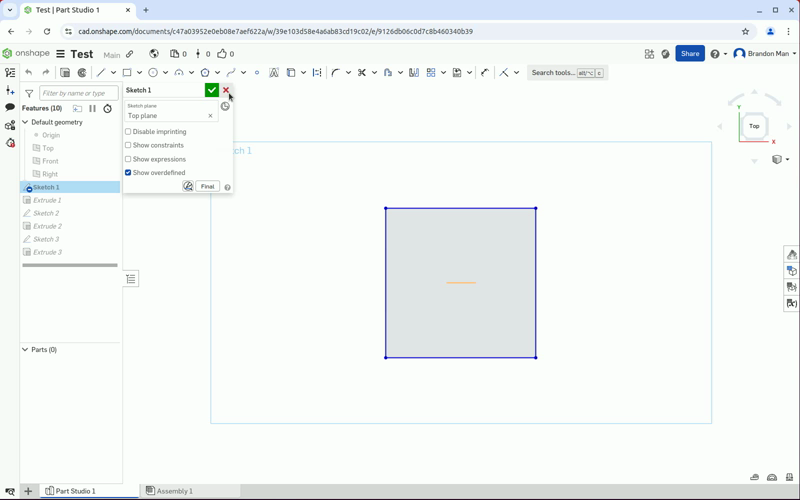
click(229, 92)
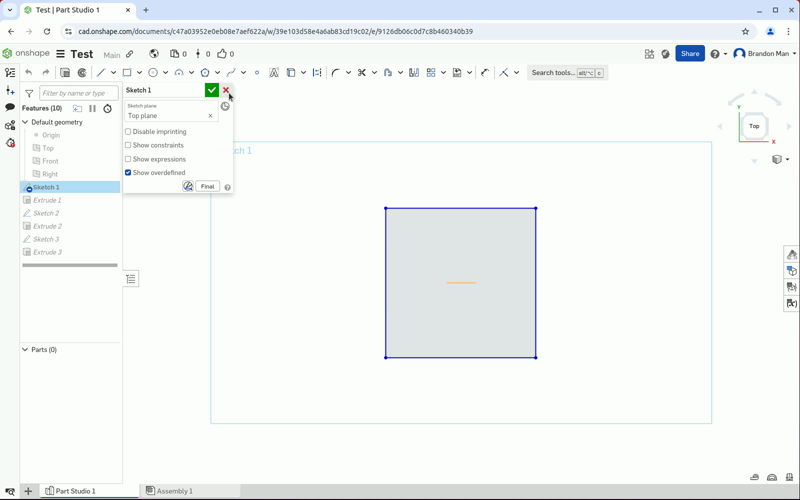
key(shift+s)
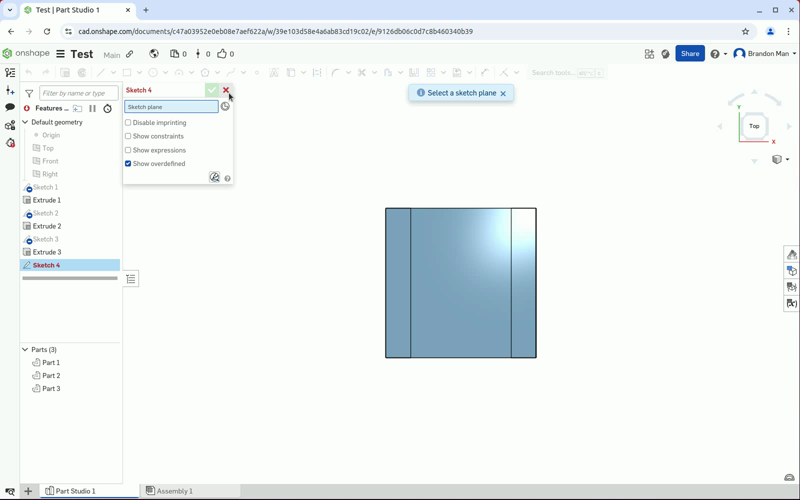
mouse_move(73, 150)
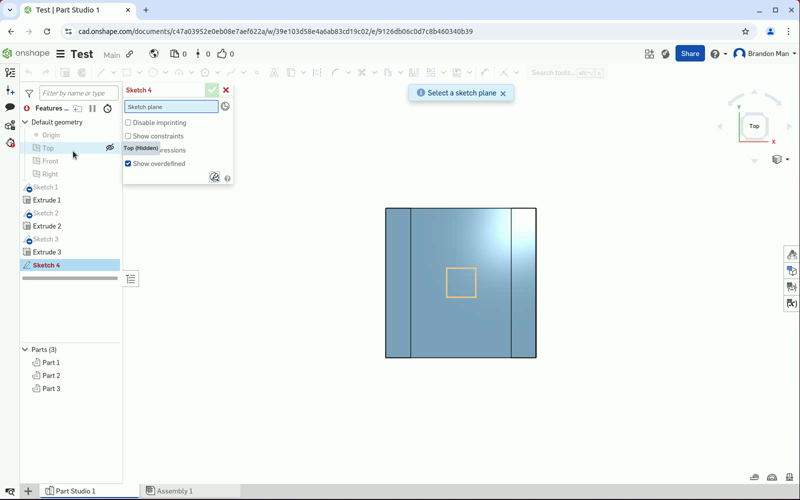
click(73, 150)
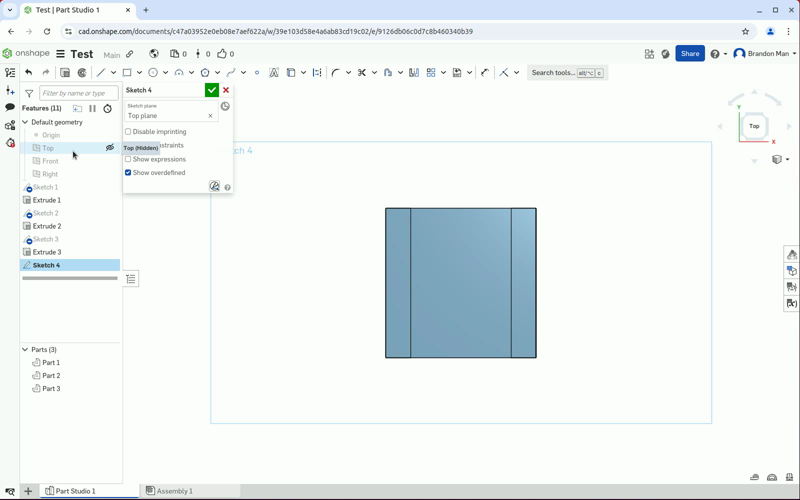
mouse_move(73, 352)
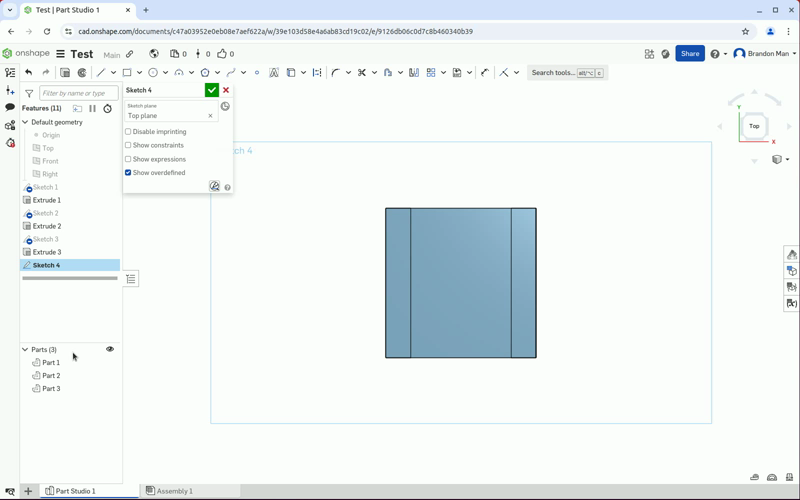
key(y)
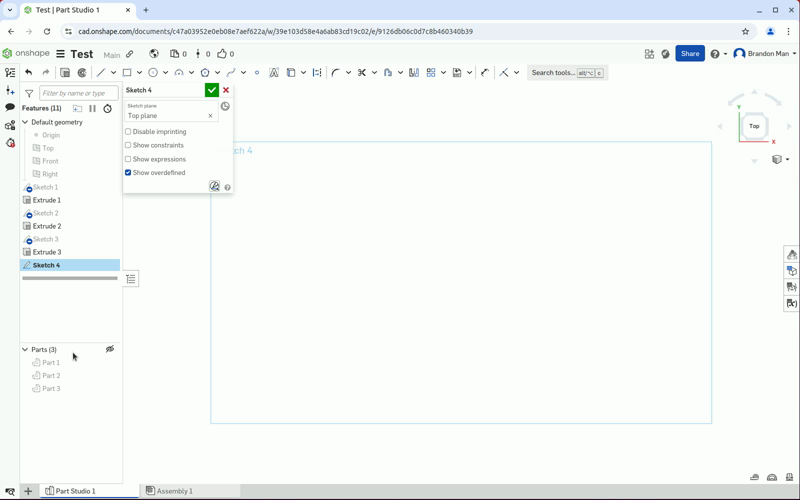
key(c)
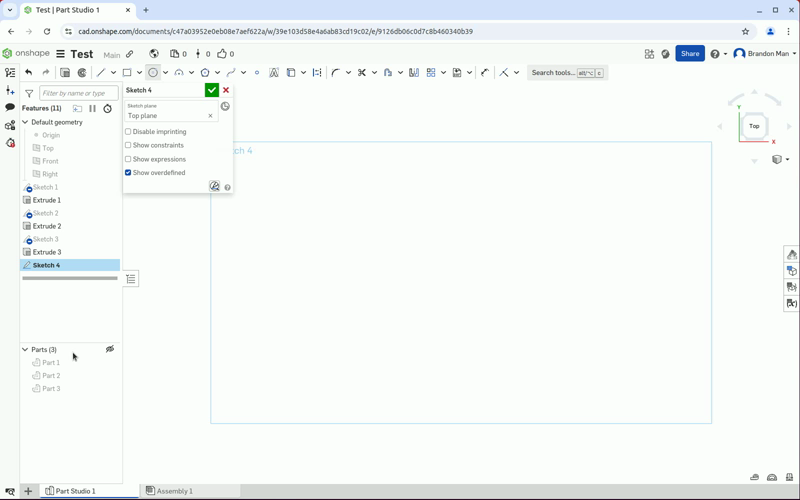
key_down(shift)
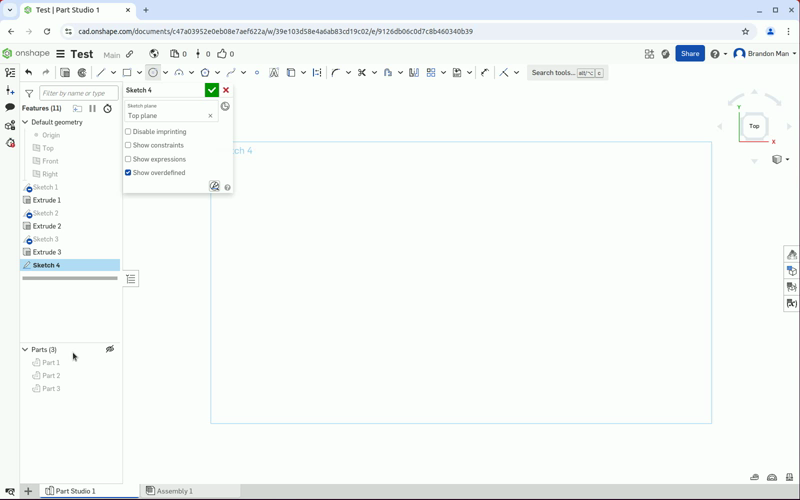
mouse_move(461, 282)
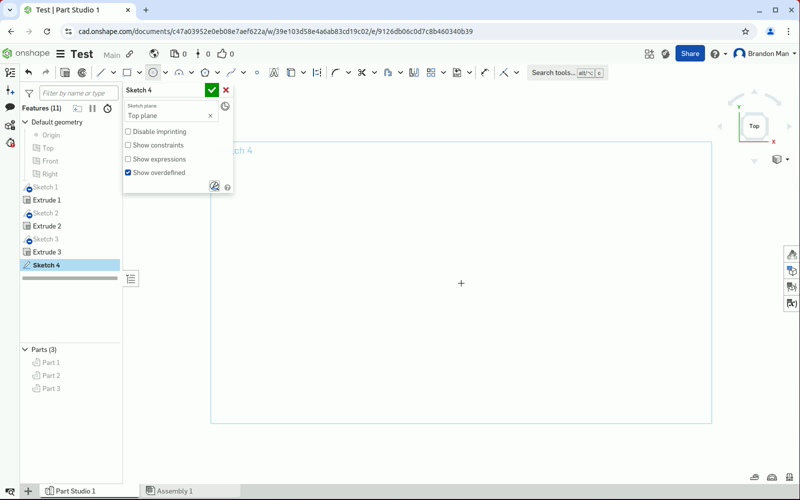
click(461, 282)
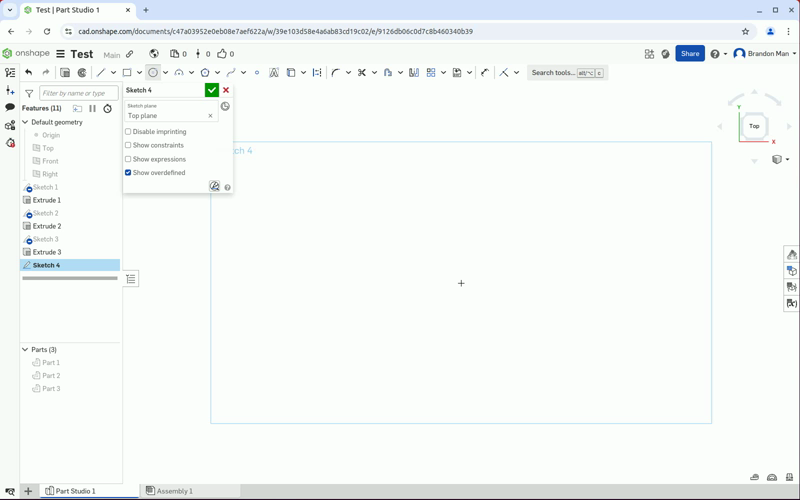
key_up(shift)
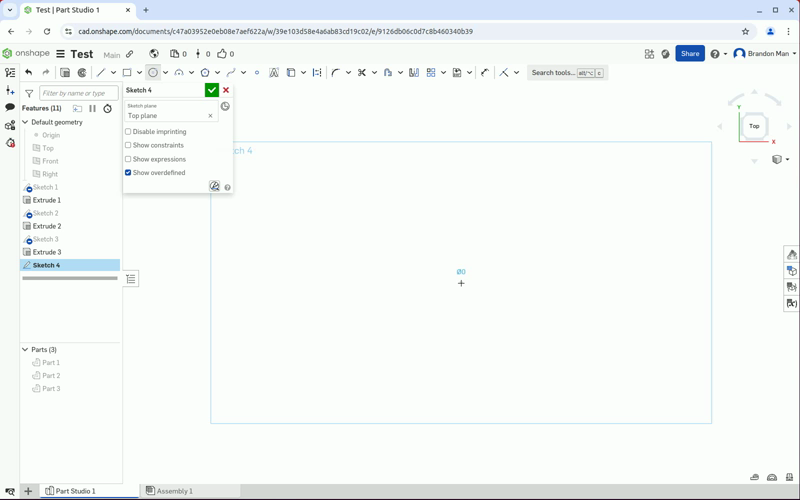
mouse_move(555, 282)
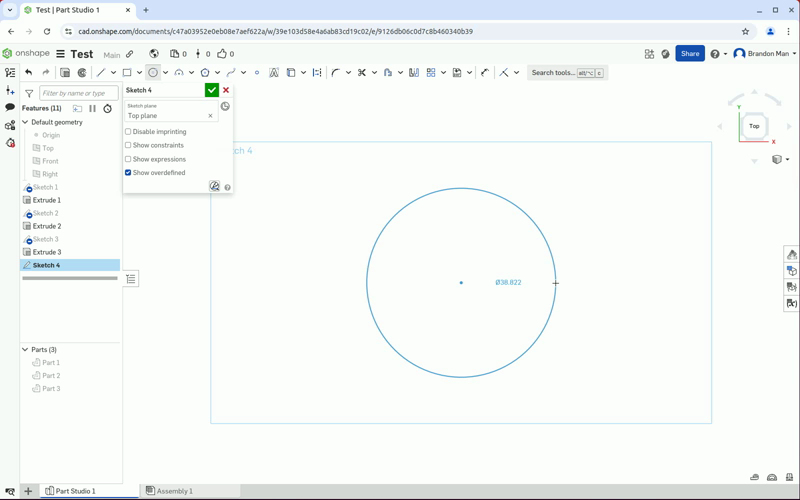
click(555, 282)
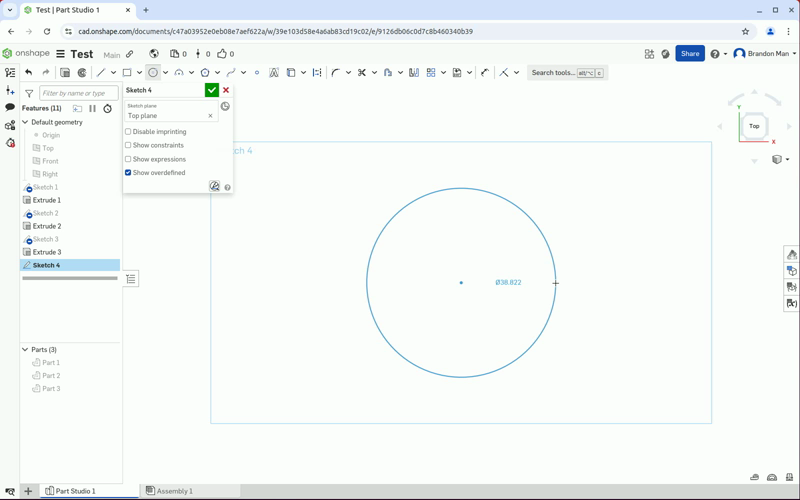
key(esc)
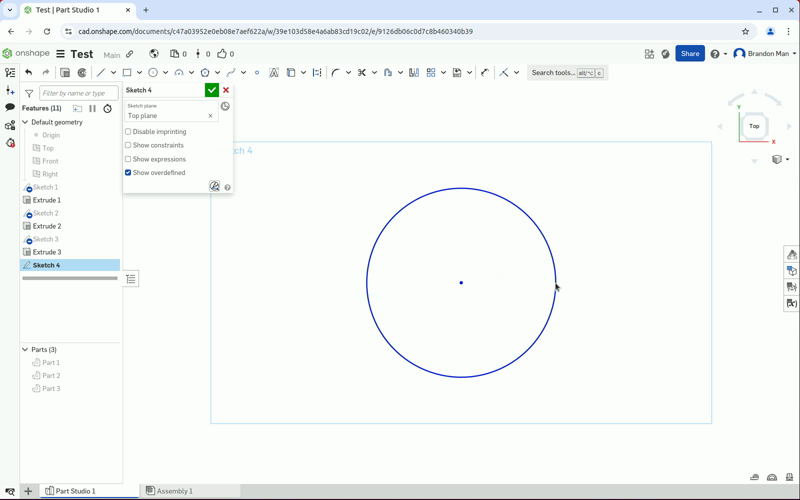
mouse_move(402, 297)
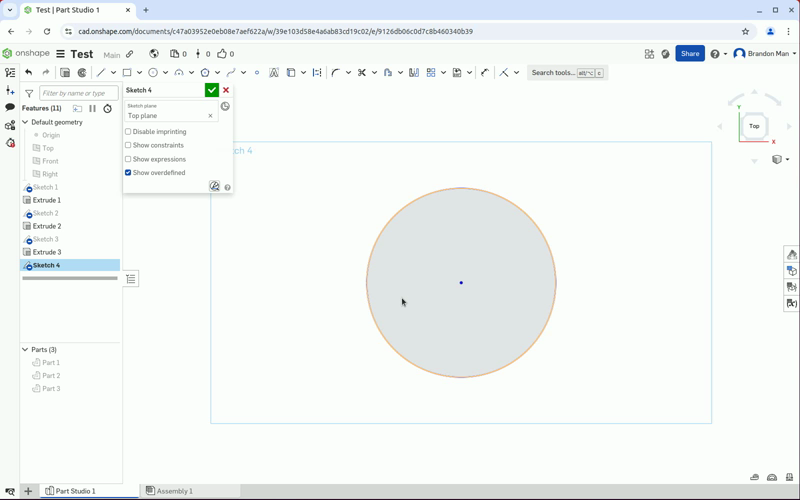
click(402, 297)
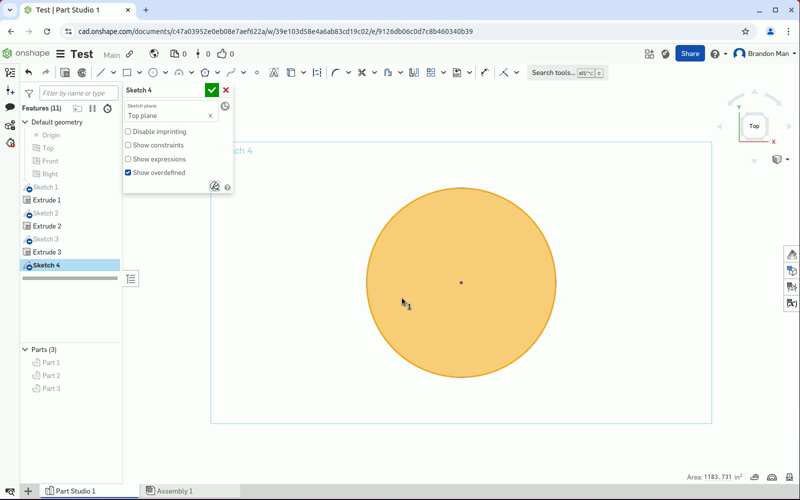
mouse_move(73, 352)
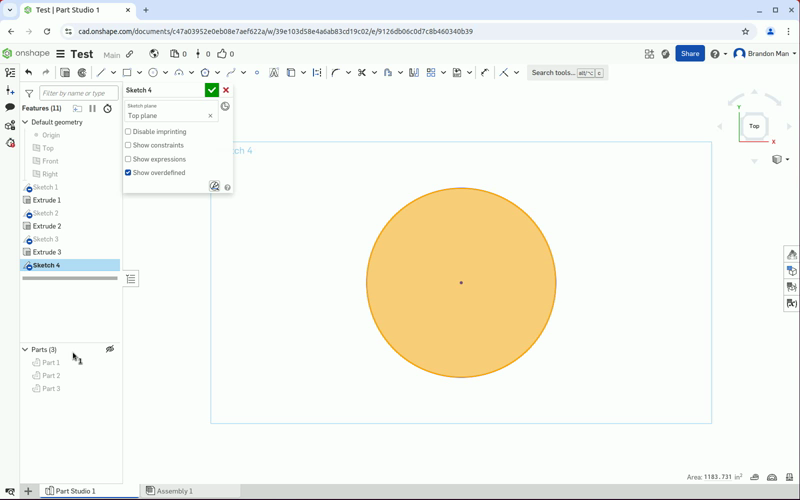
key(shift+y)
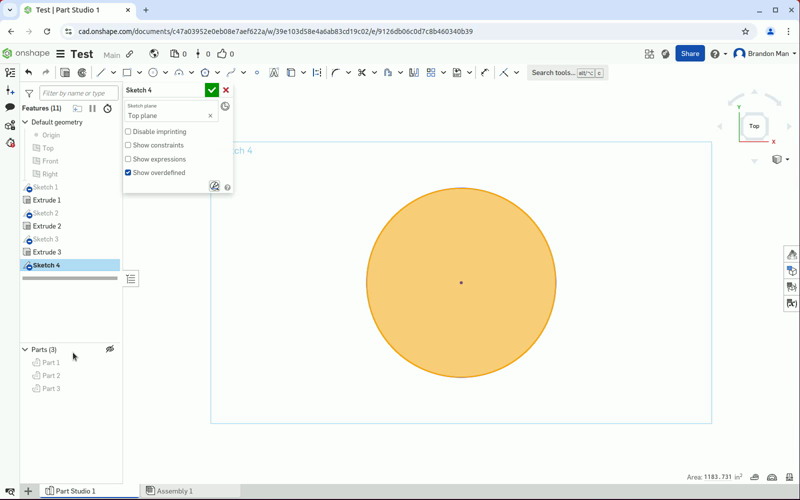
key(shift+e)
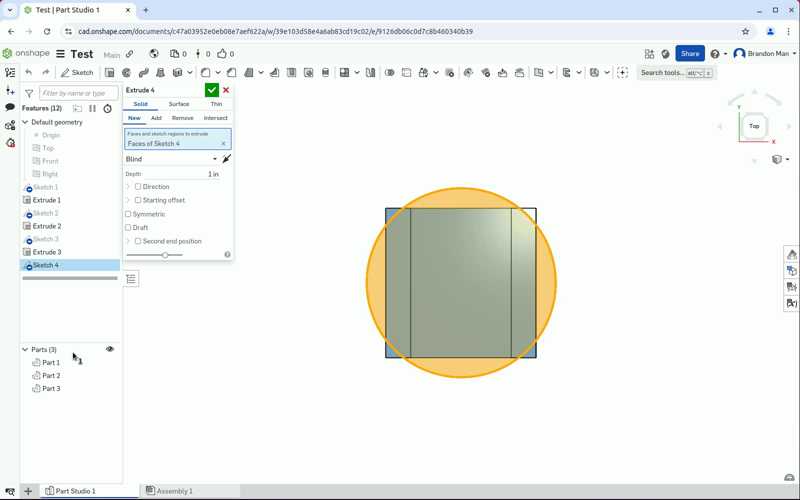
mouse_move(143, 106)
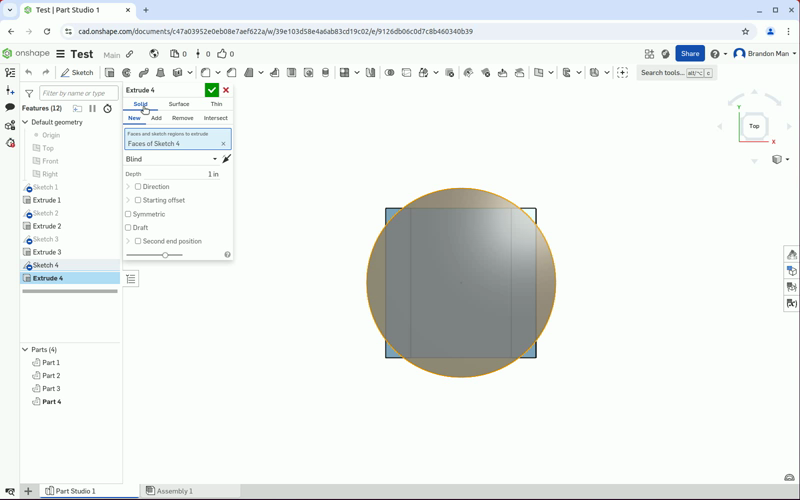
click(143, 106)
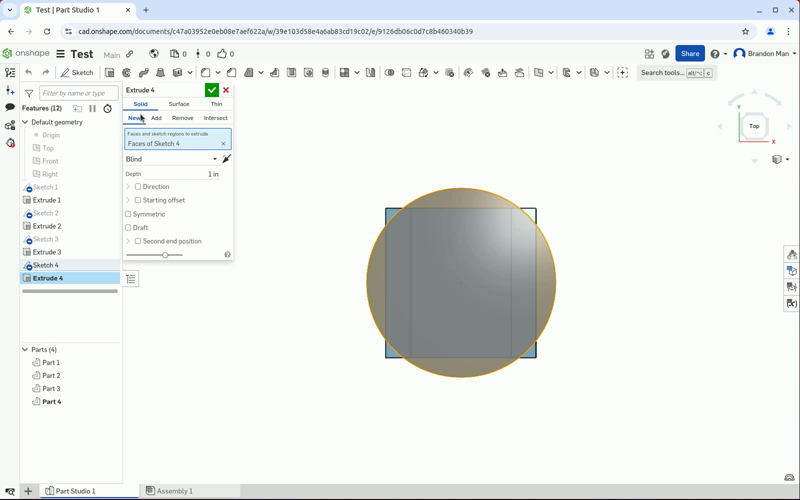
mouse_move(137, 120)
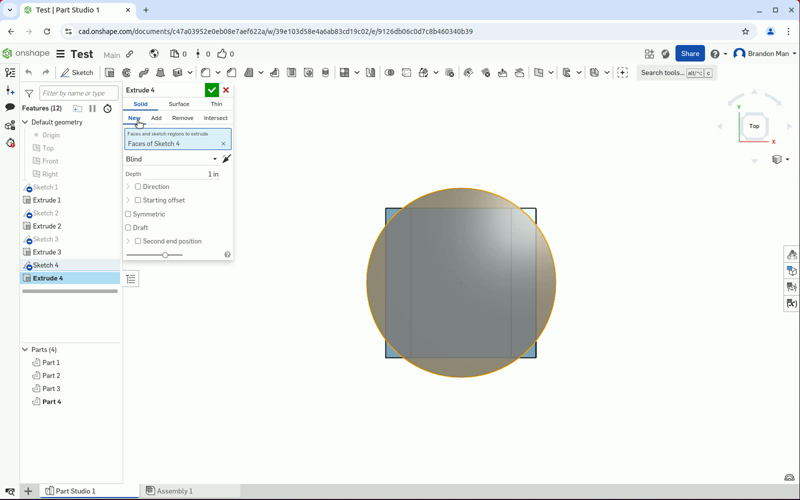
click(137, 120)
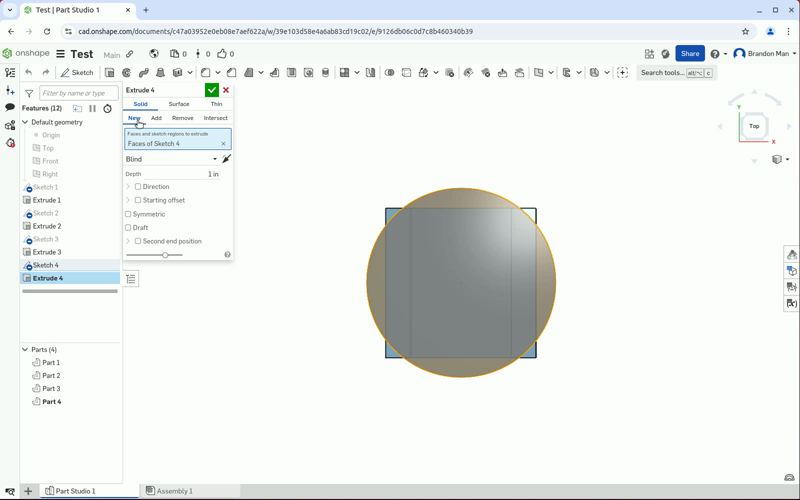
key(tab, 4)
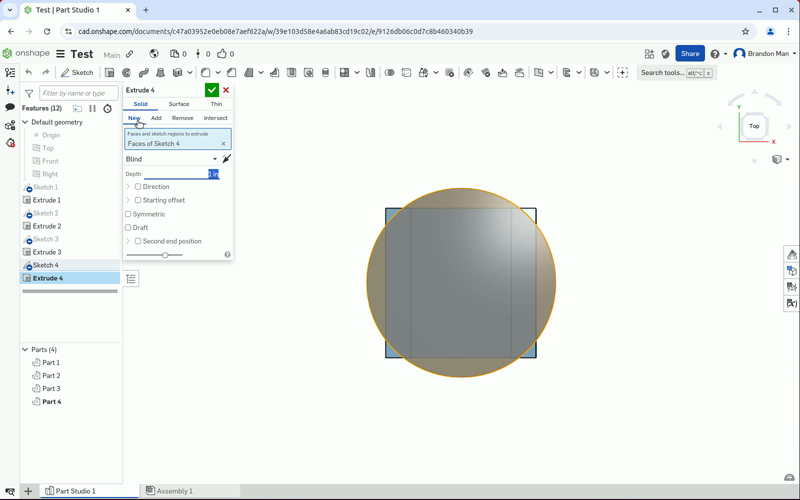
text(23.108)
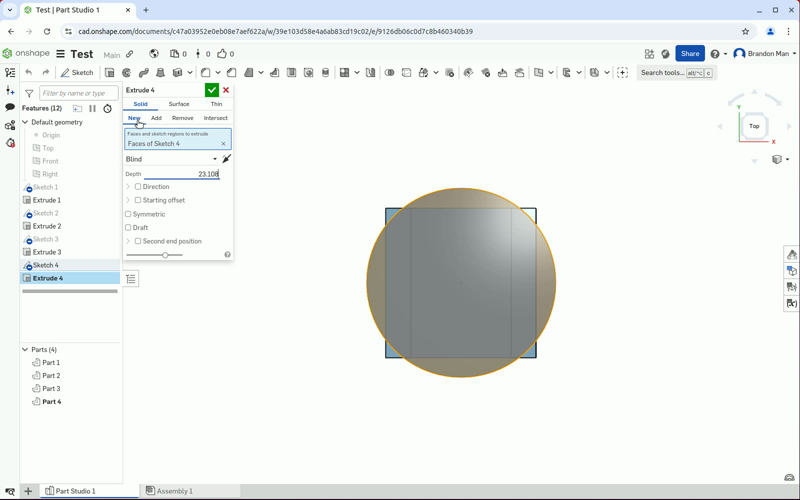
key(enter)
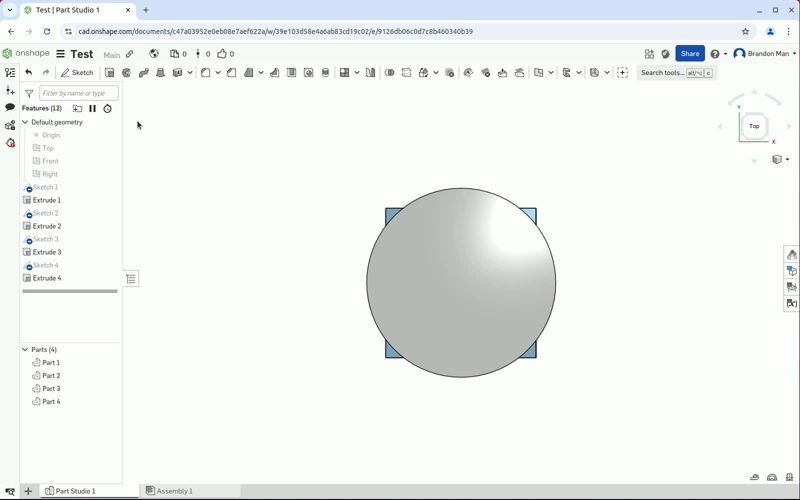
key(shift+h)
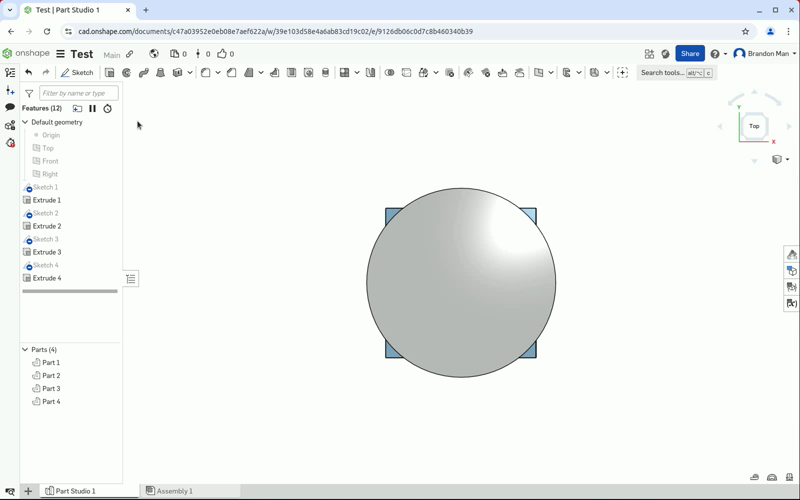
key(shift+h)
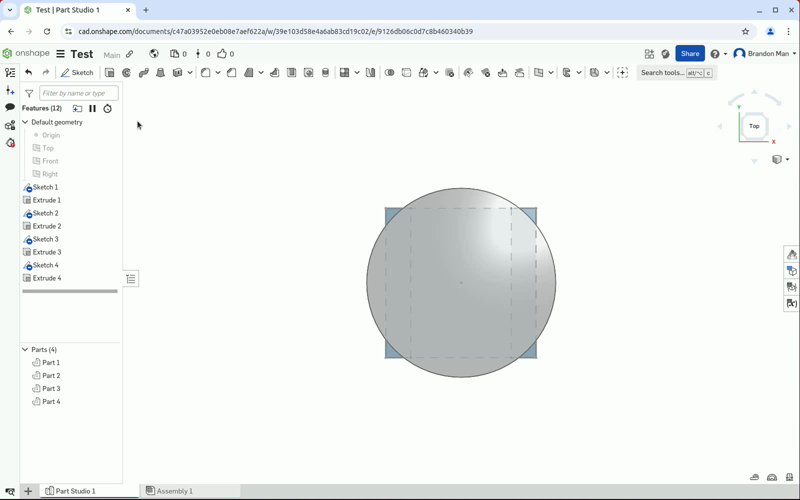
key(shift+7)
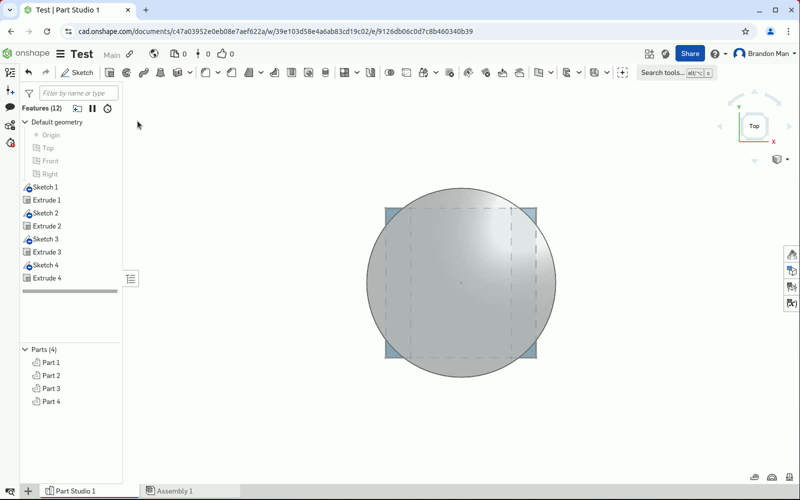
key(up, 3)
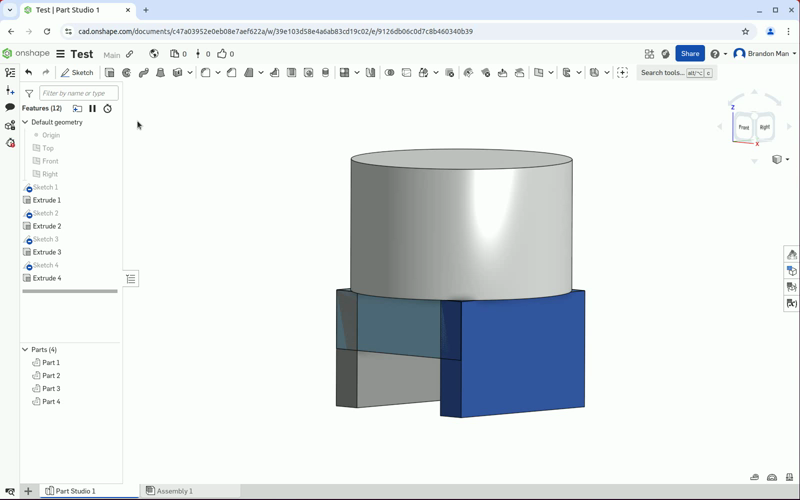
key(left, 3)
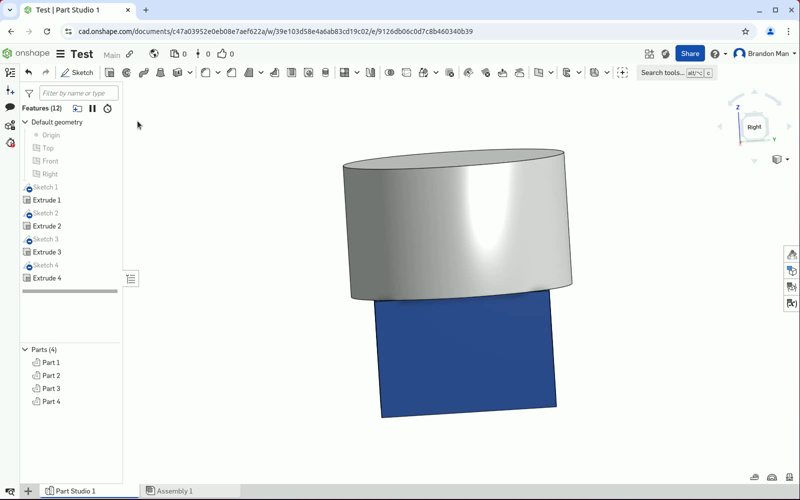
key(right, 3)
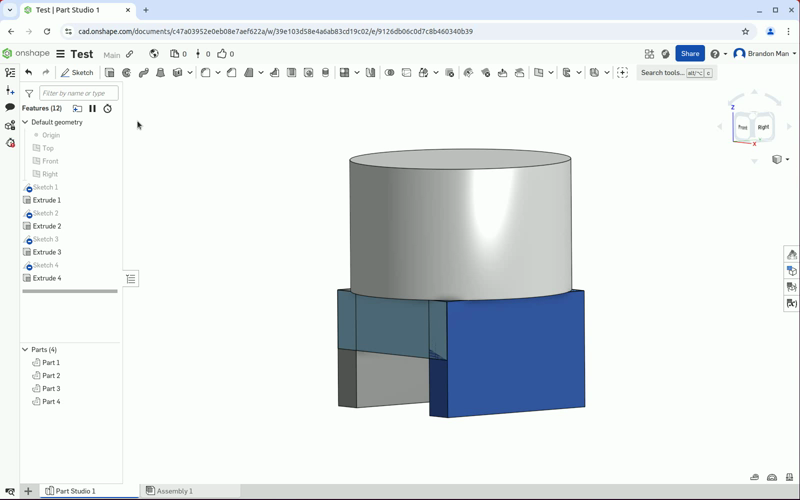
key(down, 3)
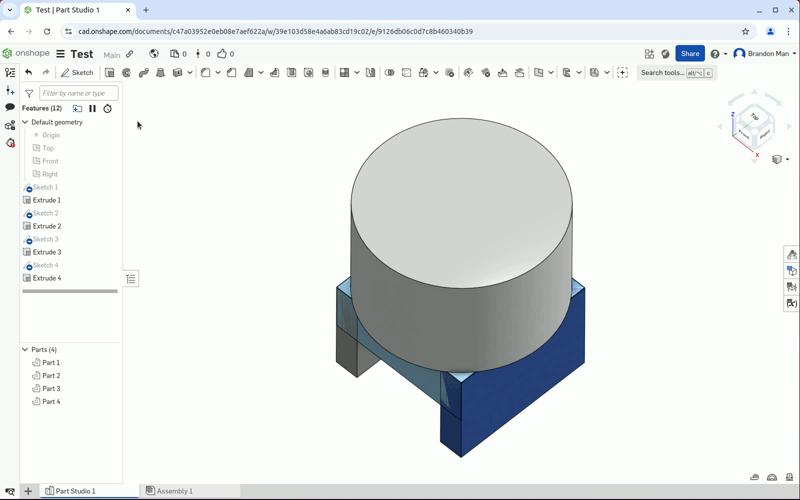
mouse_move(73, 189)
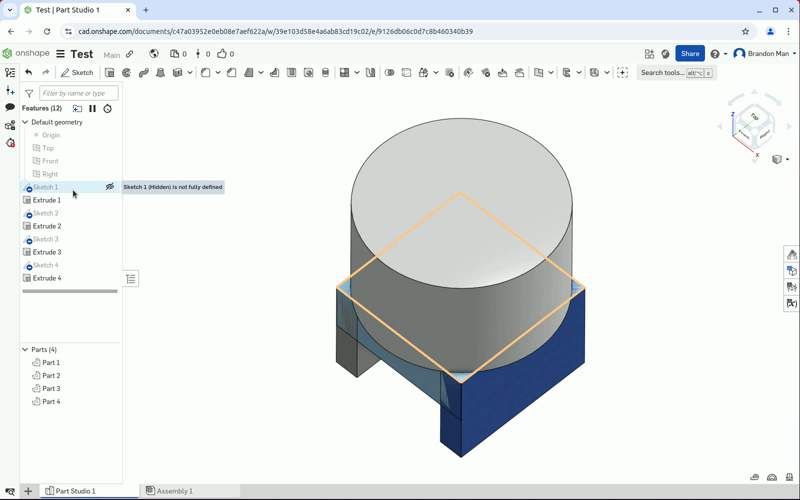
click(73, 189)